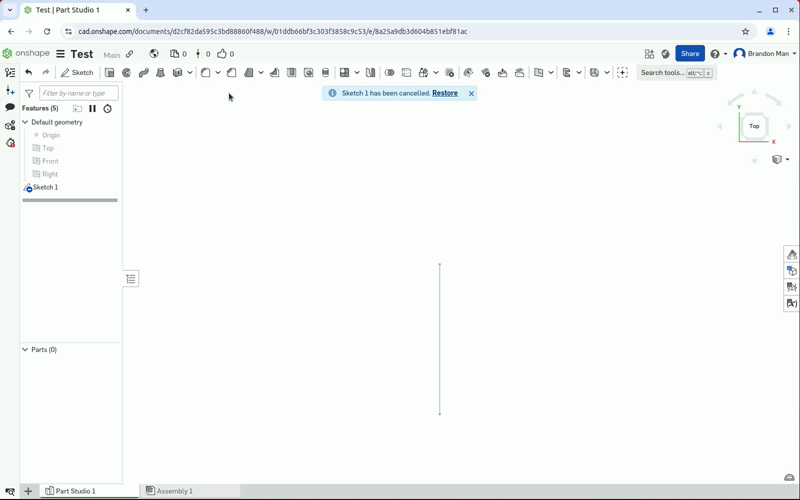
key(shift+h)
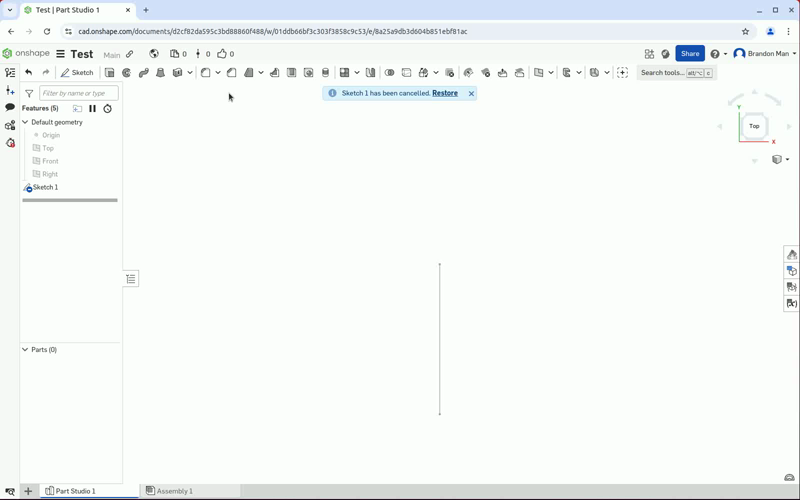
key(shift+s)
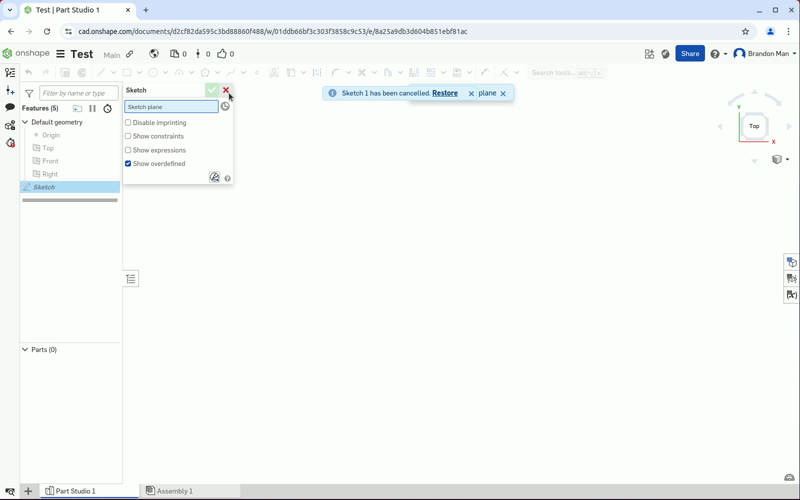
mouse_move(73, 150)
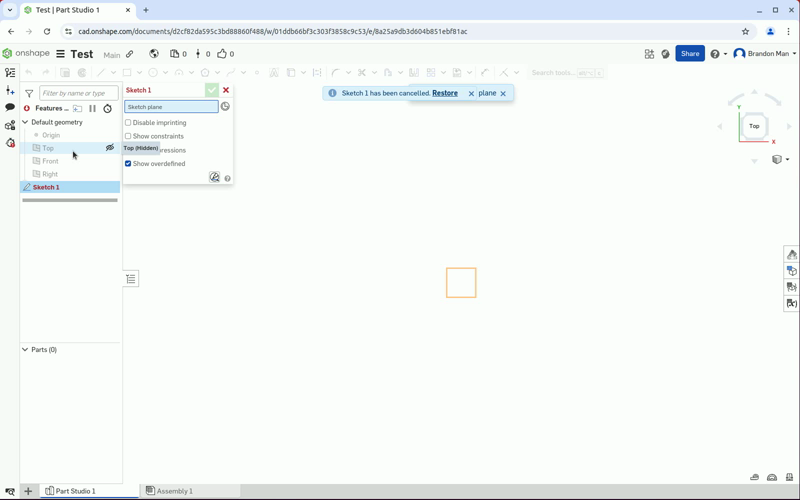
click(73, 150)
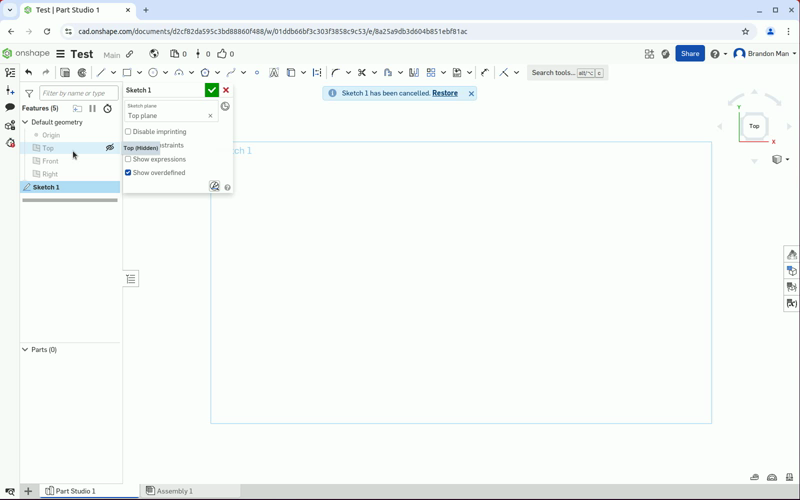
mouse_move(73, 352)
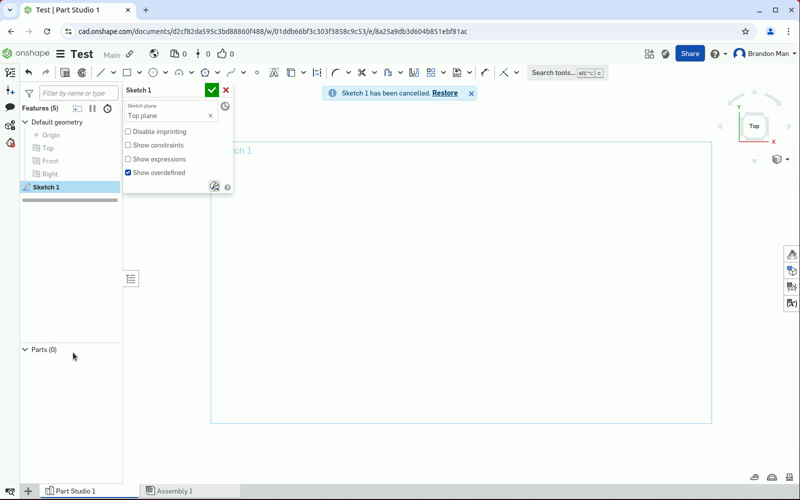
key(y)
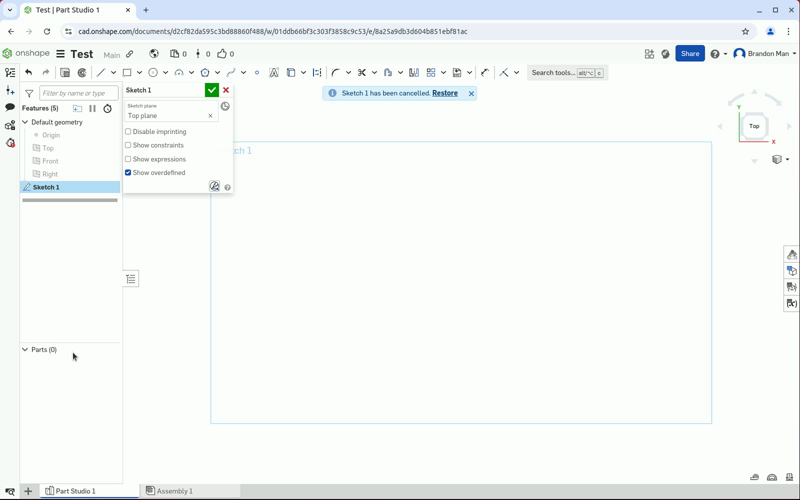
key(l)
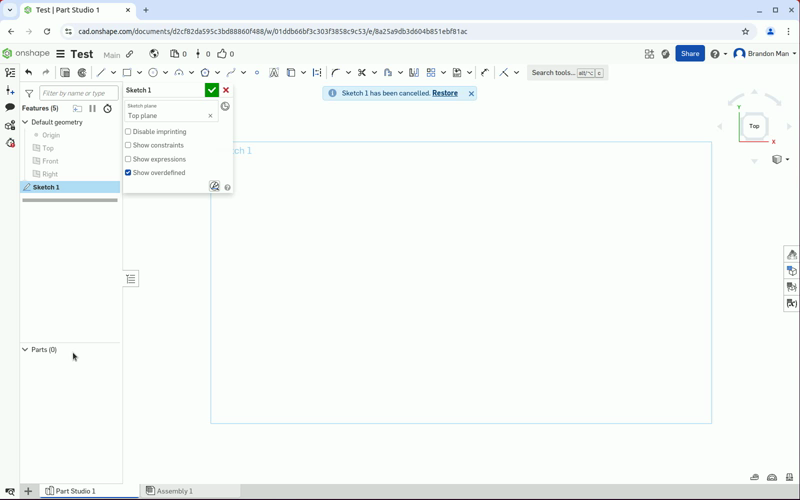
key_down(shift)
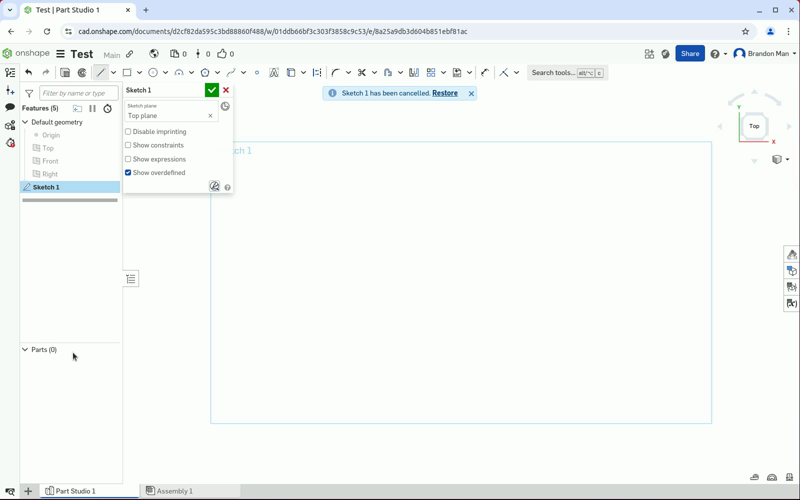
mouse_move(460, 282)
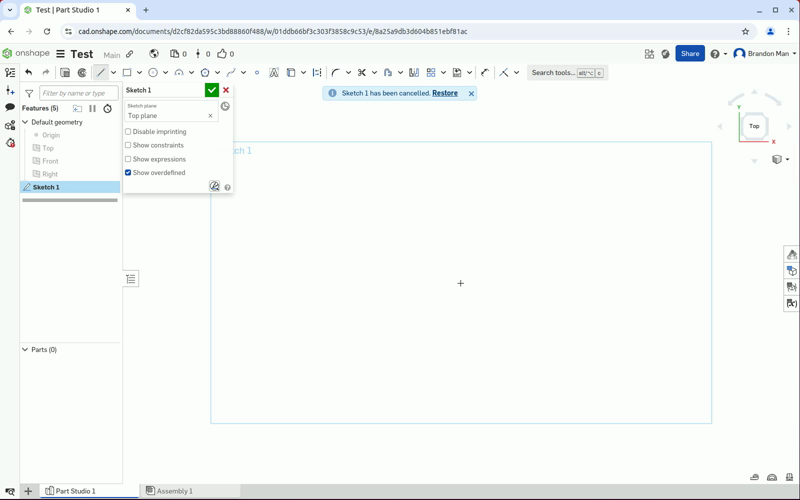
click(460, 282)
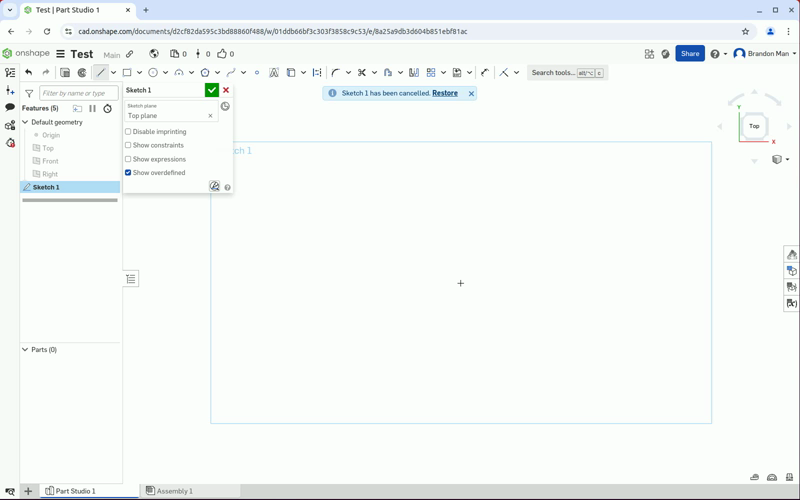
key_up(shift)
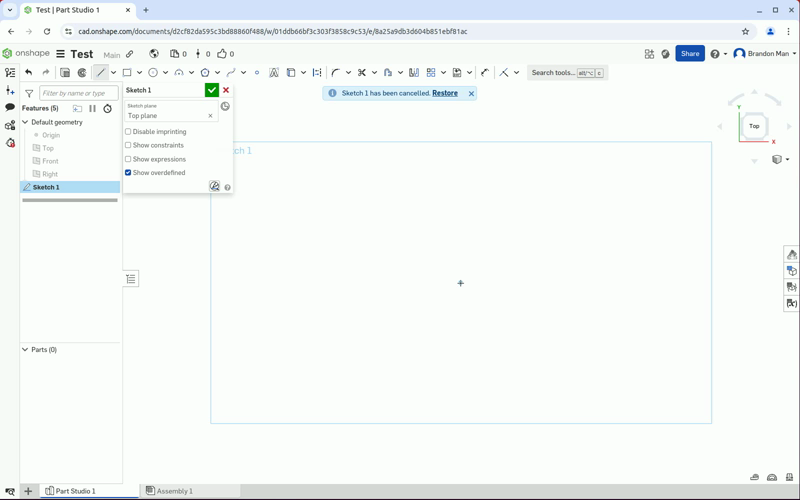
key_down(shift)
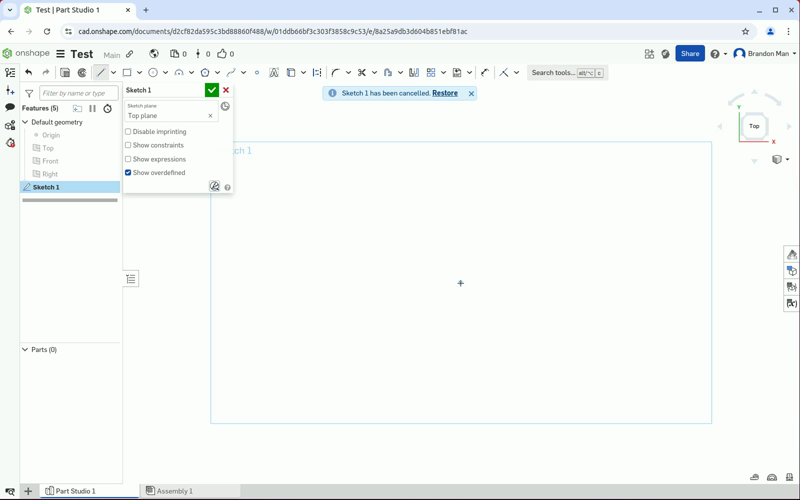
mouse_move(573, 282)
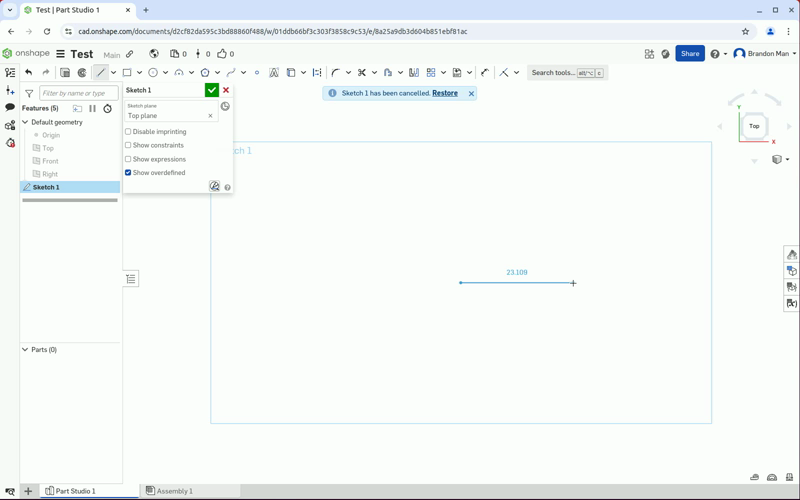
click(573, 282)
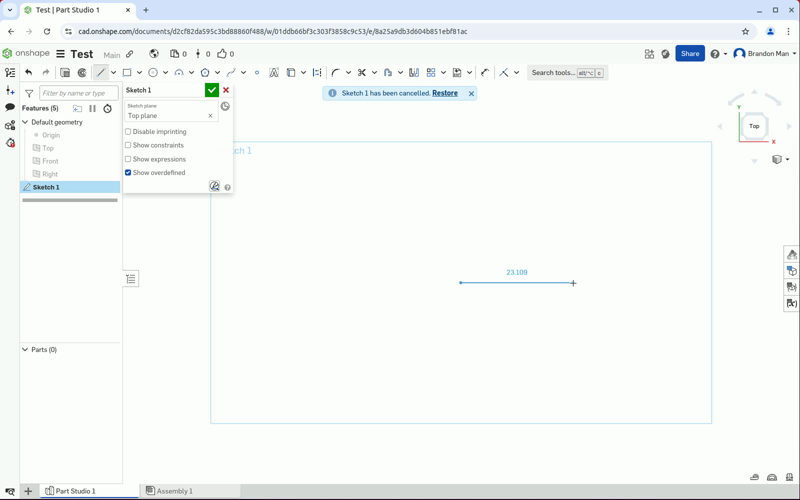
key_up(shift)
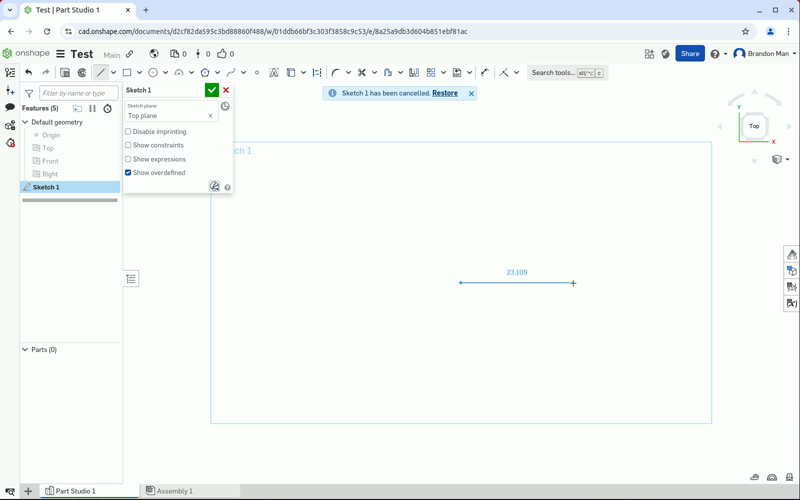
key_down(shift)
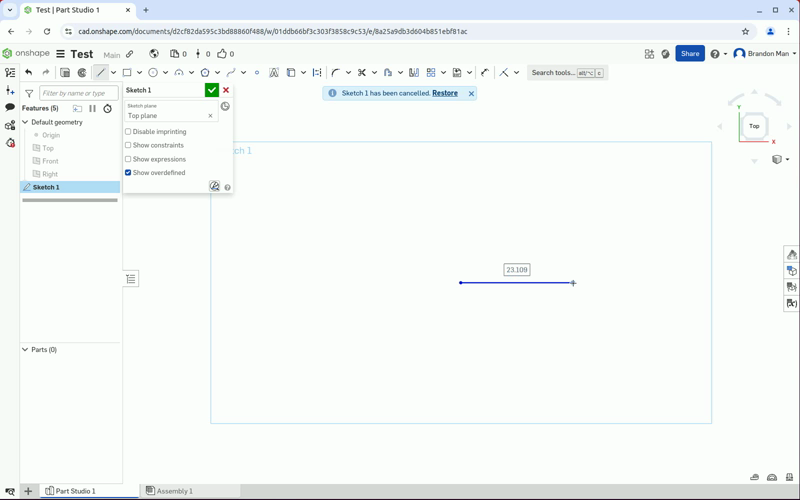
mouse_move(573, 198)
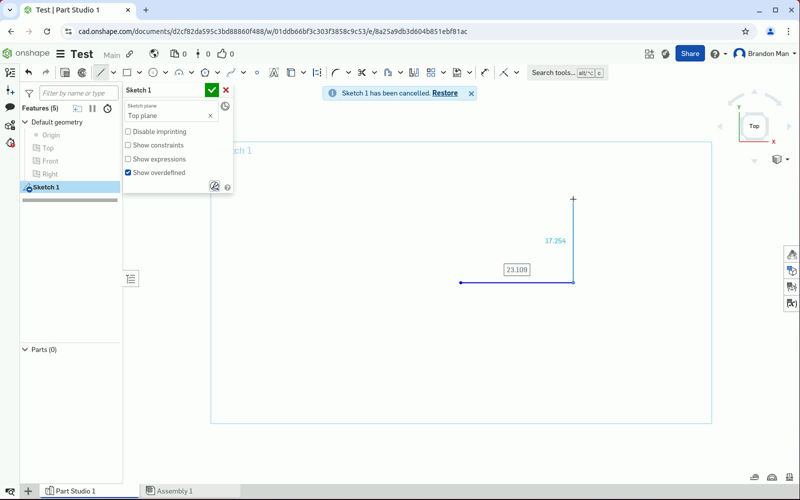
click(573, 198)
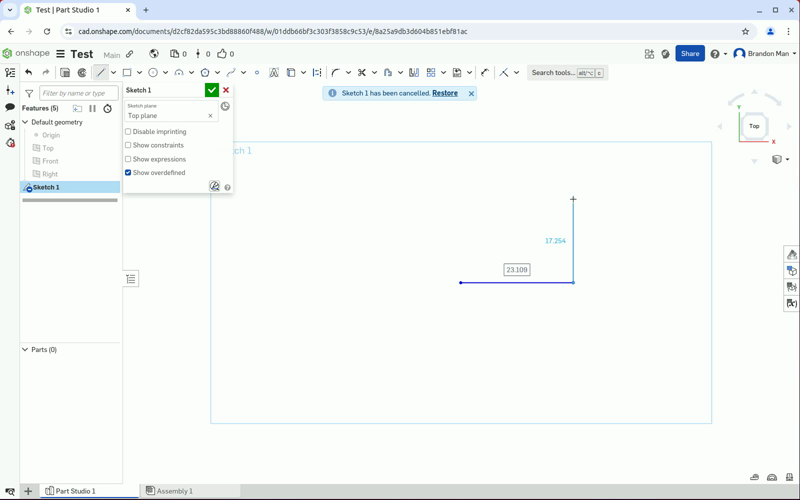
key_up(shift)
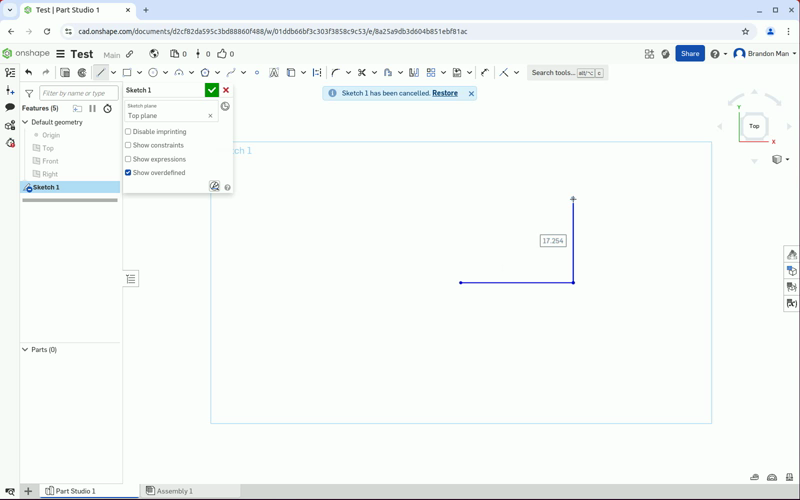
key_down(shift)
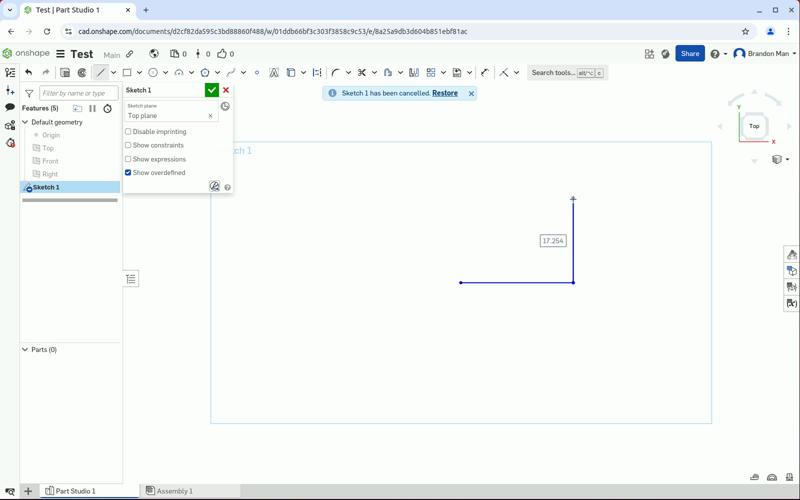
mouse_move(460, 198)
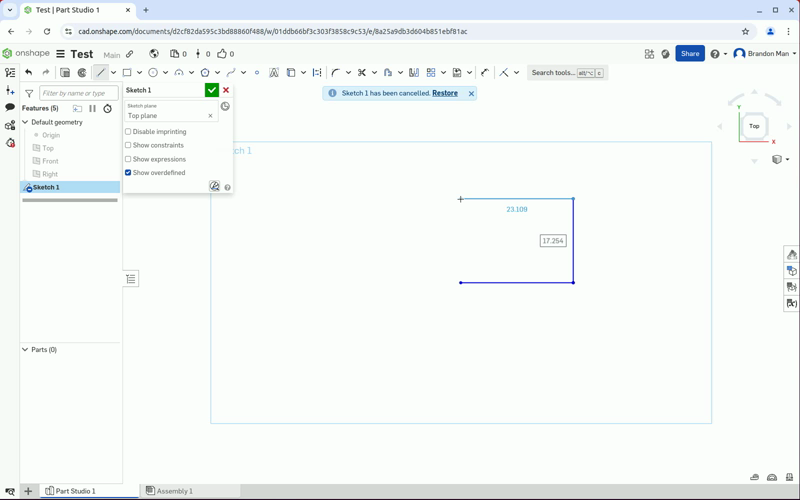
click(460, 198)
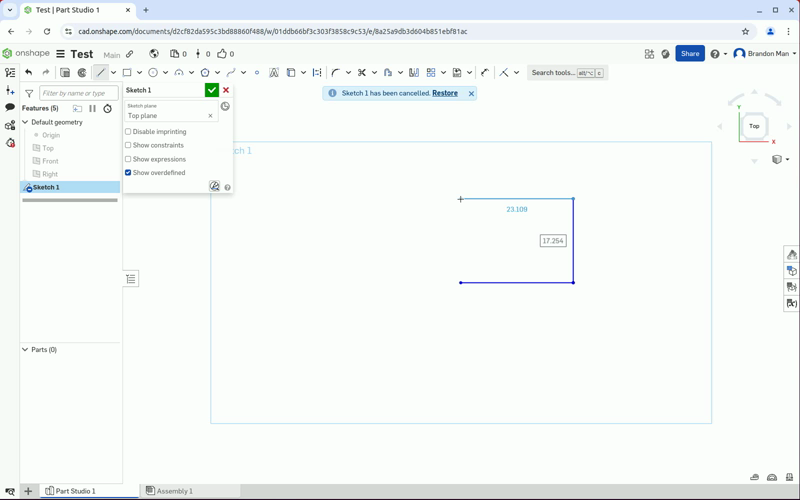
key_up(shift)
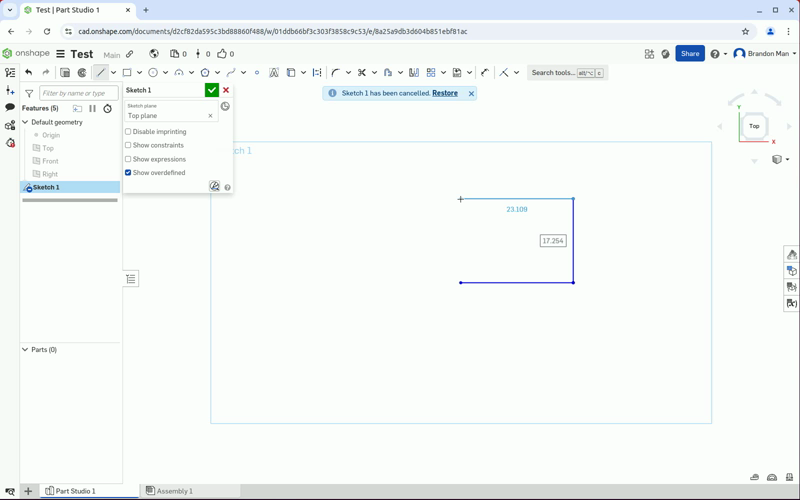
key_down(shift)
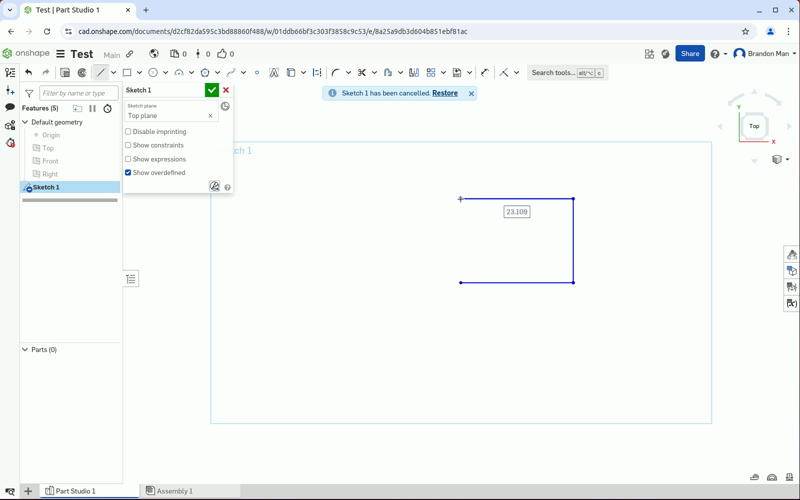
mouse_move(460, 282)
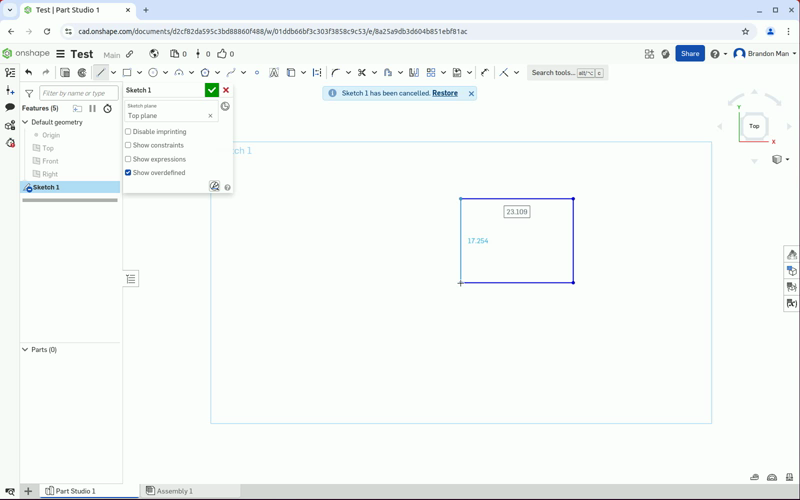
key_up(shift)
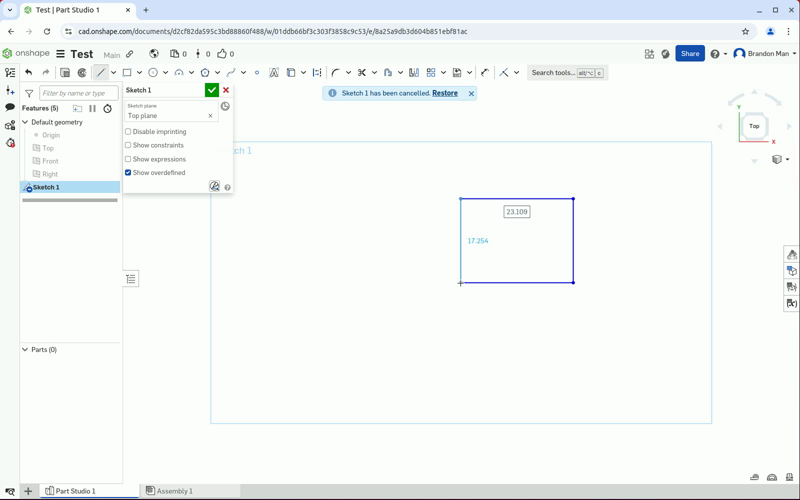
click(460, 282)
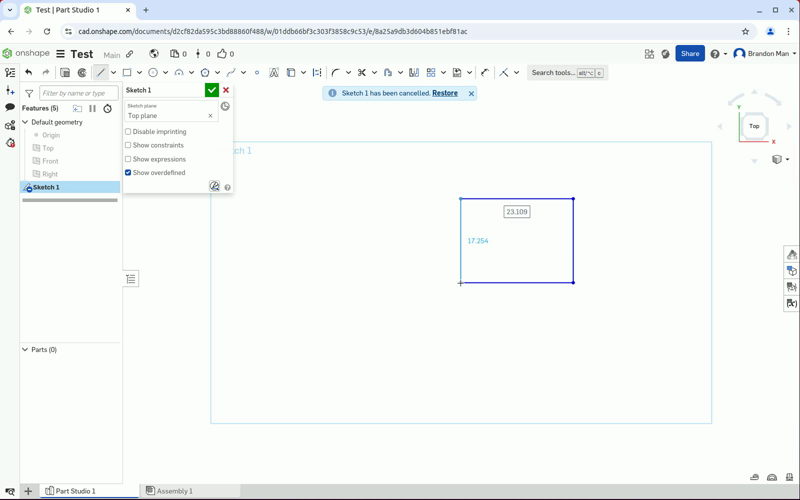
key(esc)
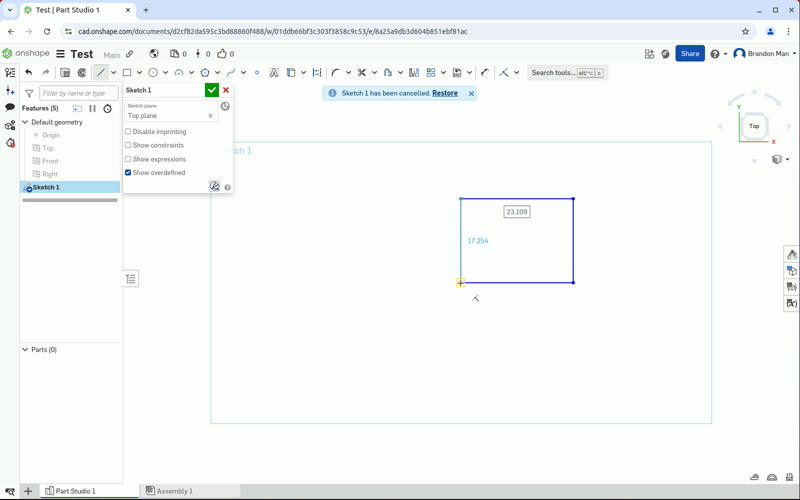
mouse_move(534, 226)
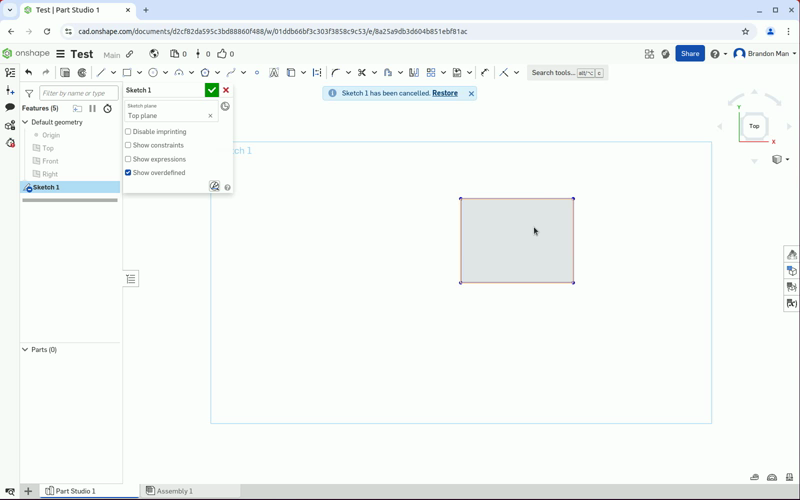
click(534, 226)
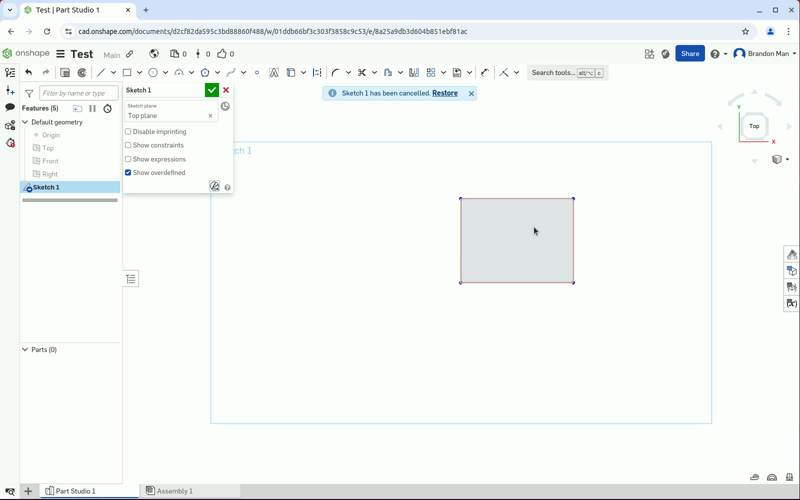
mouse_move(73, 352)
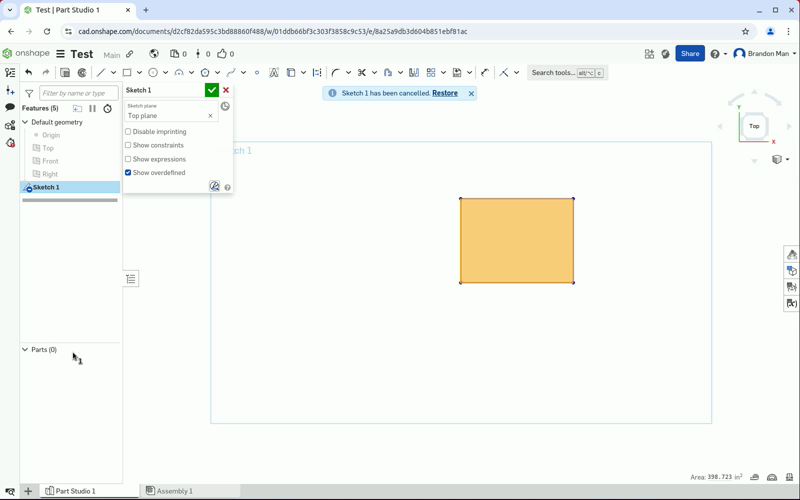
key(shift+y)
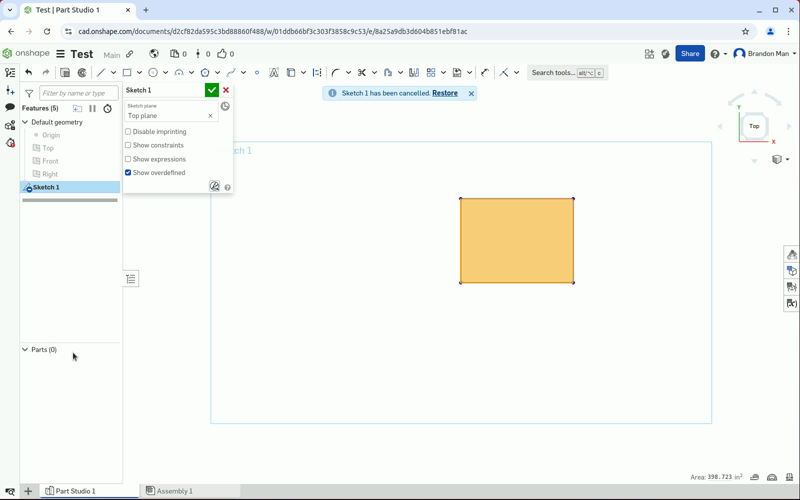
key(shift+e)
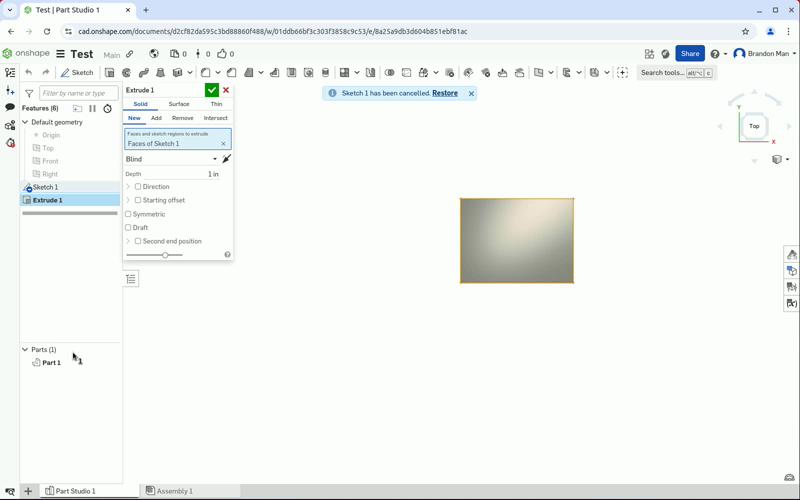
mouse_move(143, 106)
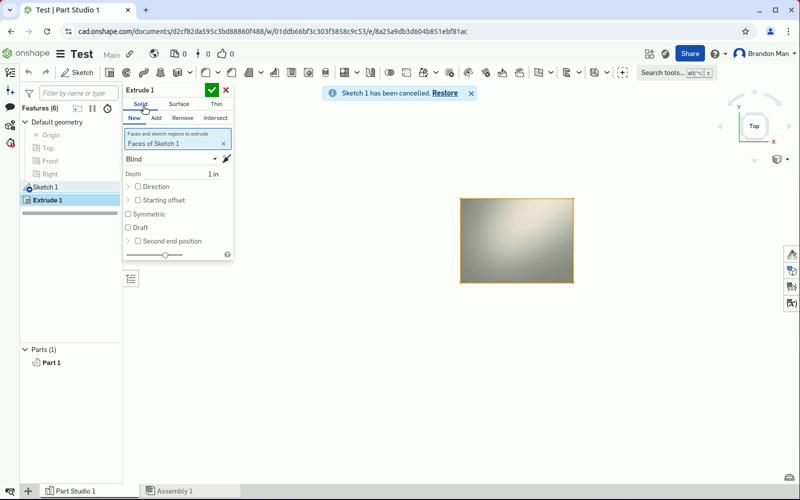
click(143, 106)
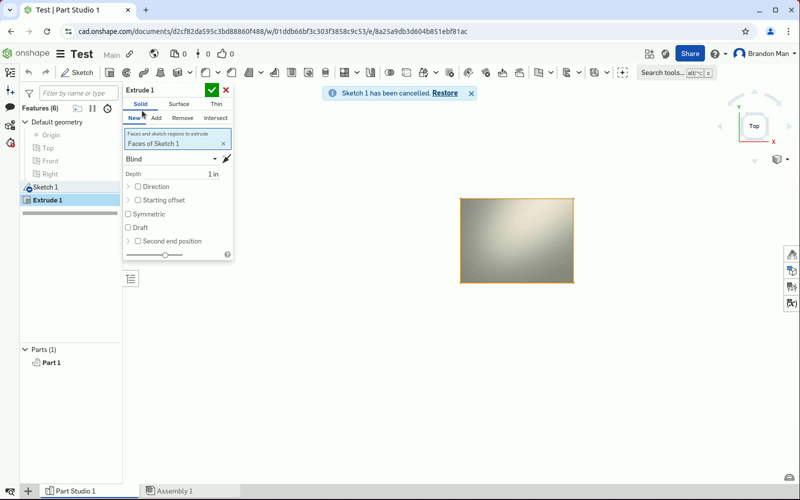
mouse_move(137, 120)
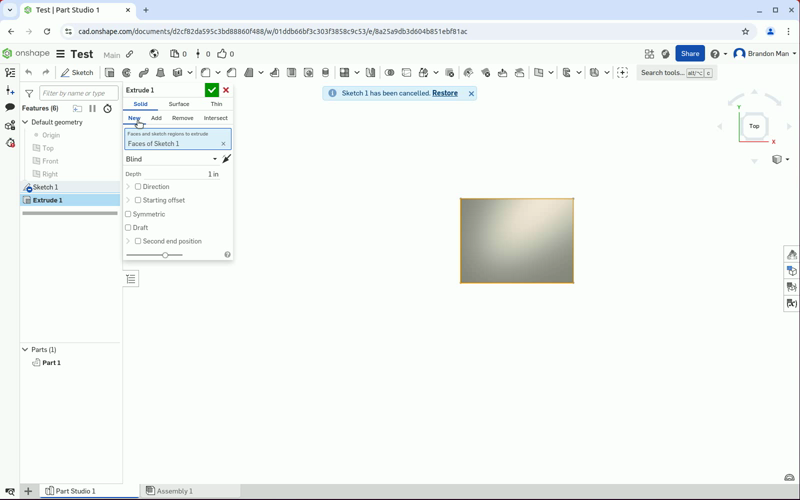
click(137, 120)
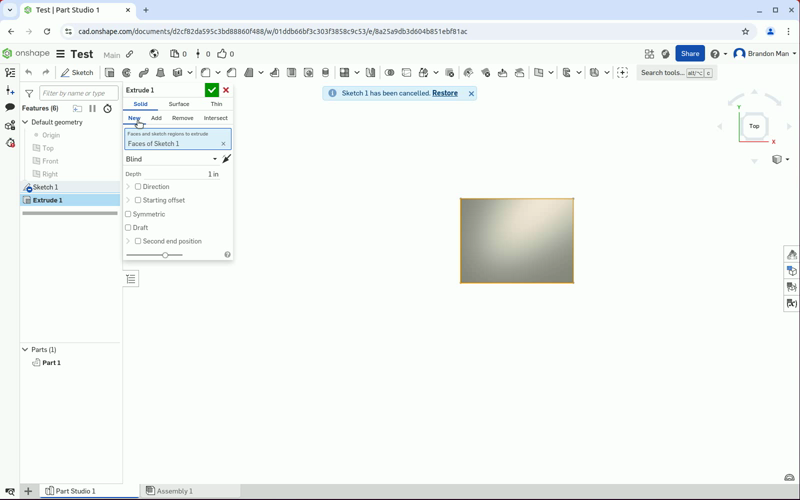
key(tab, 4)
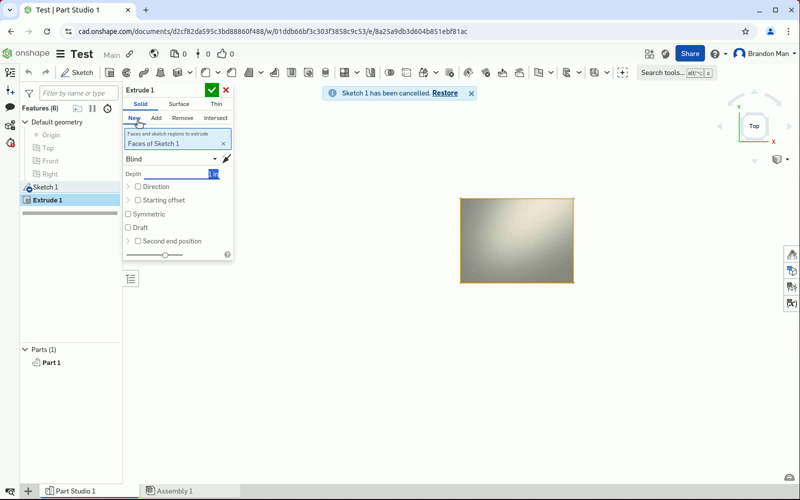
text(0.722)
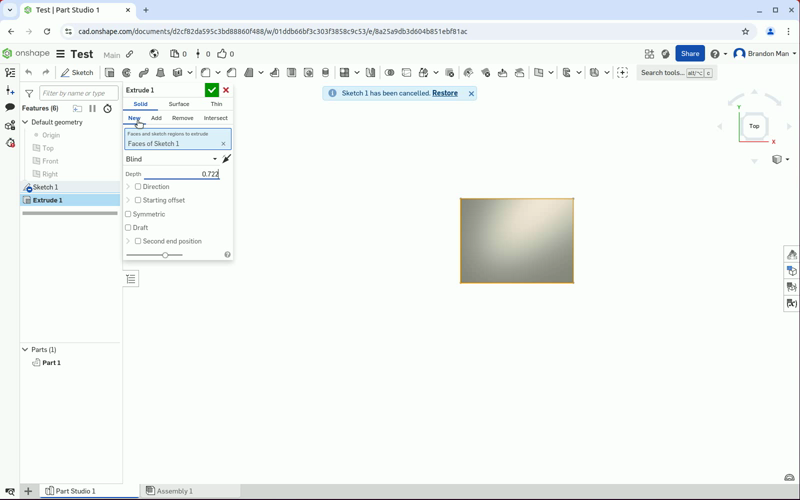
key(enter)
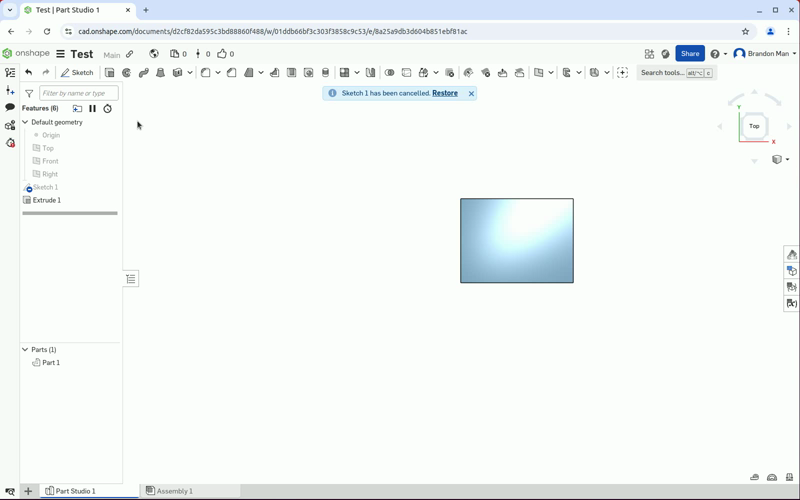
key(shift+h)
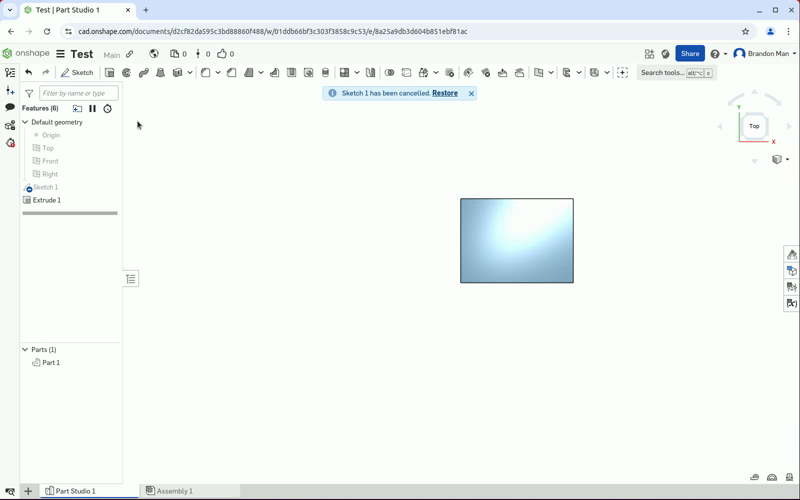
key(shift+h)
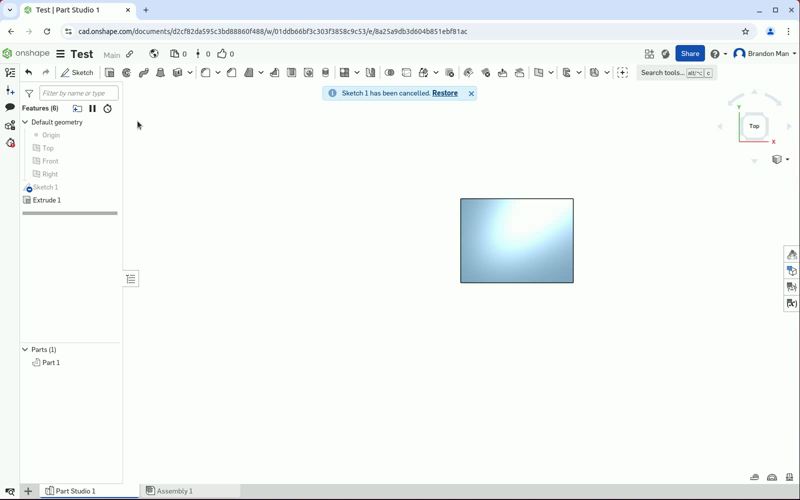
mouse_move(73, 189)
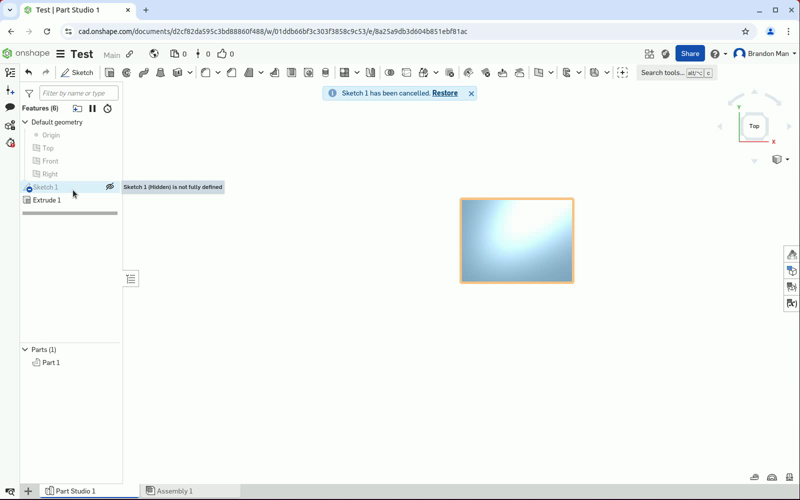
click(73, 189)
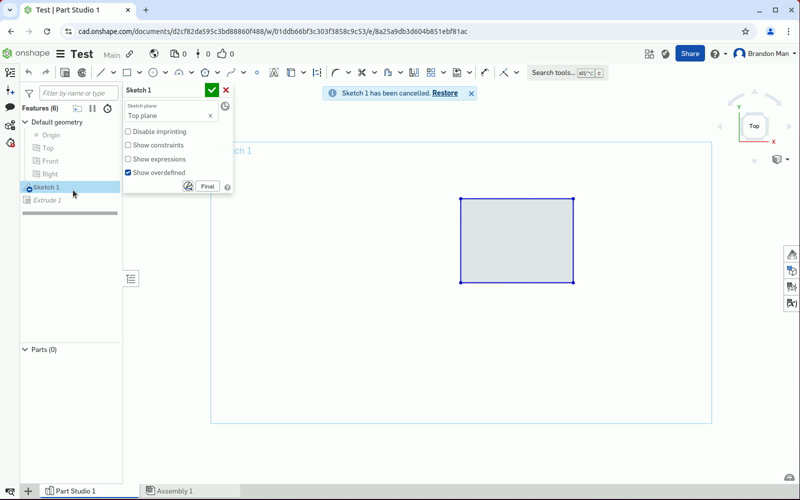
mouse_move(229, 92)
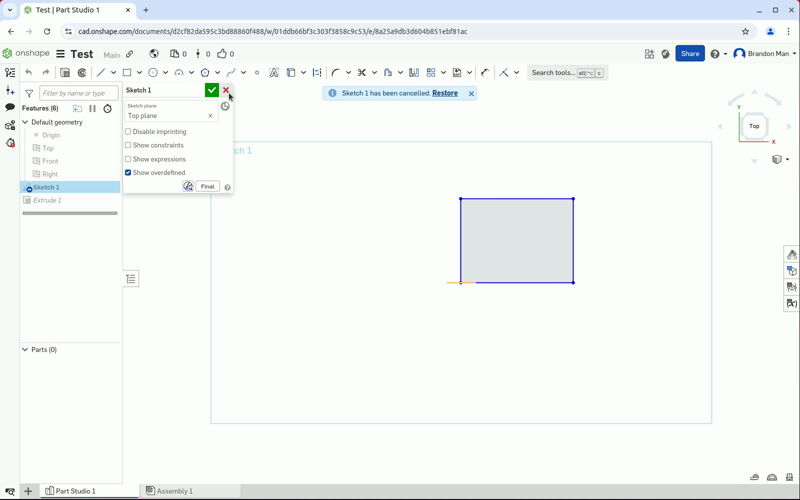
click(229, 92)
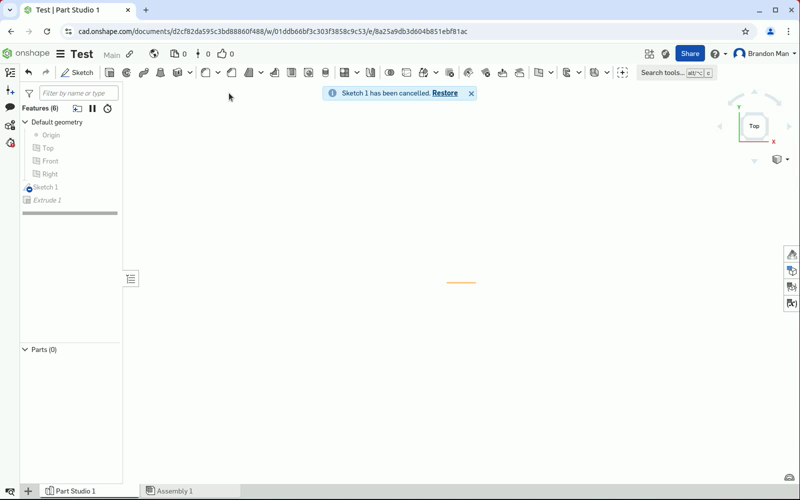
mouse_move(541, 75)
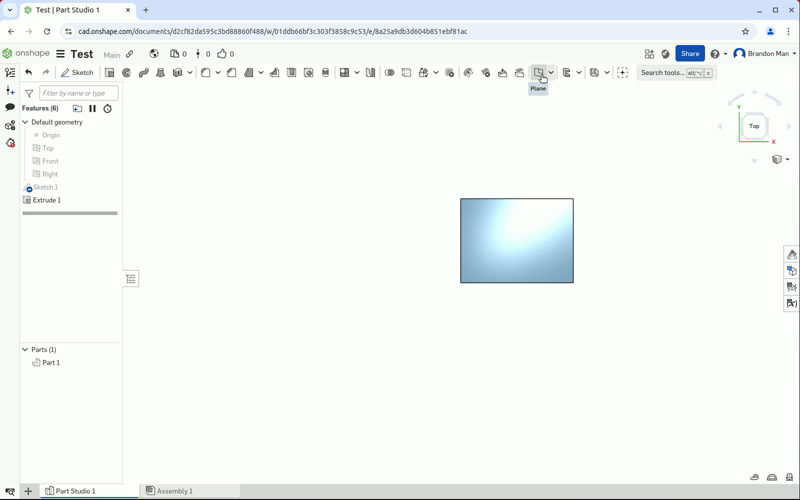
click(541, 75)
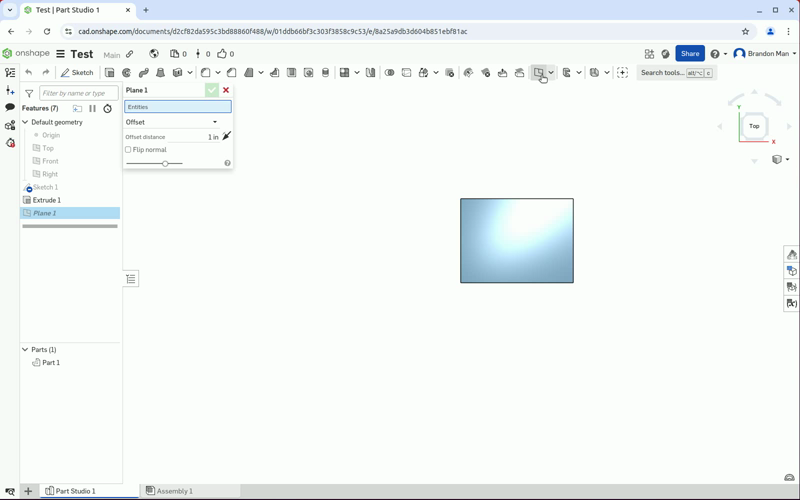
mouse_move(73, 150)
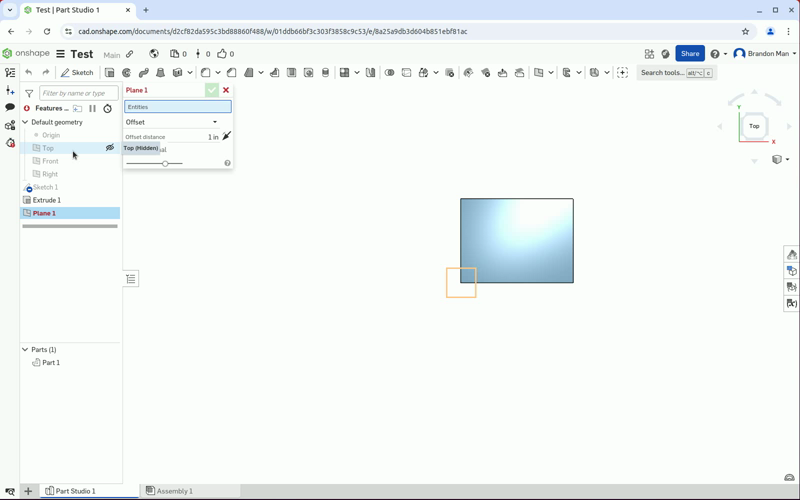
click(73, 150)
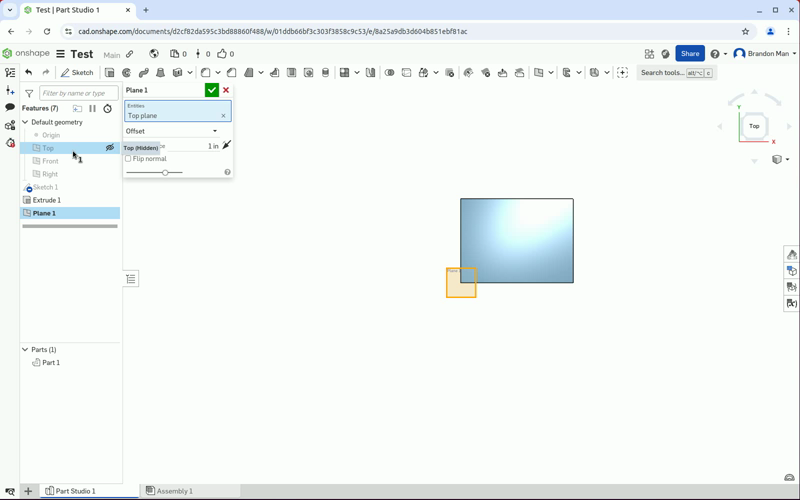
key(tab, 2)
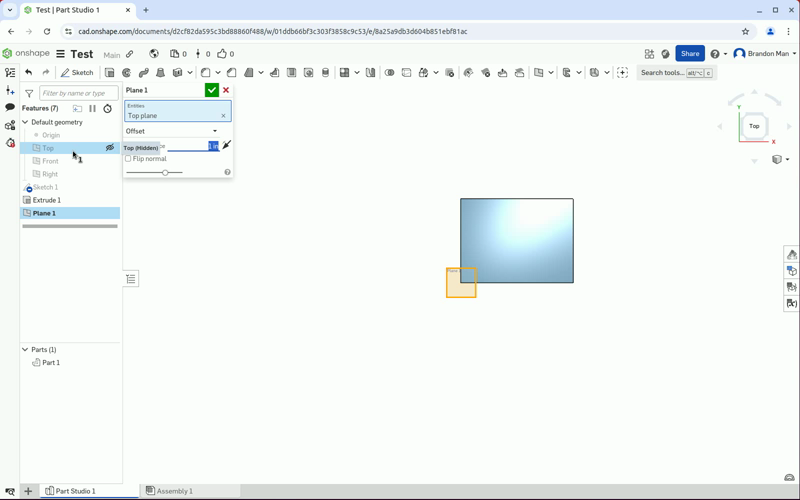
text(0.709)
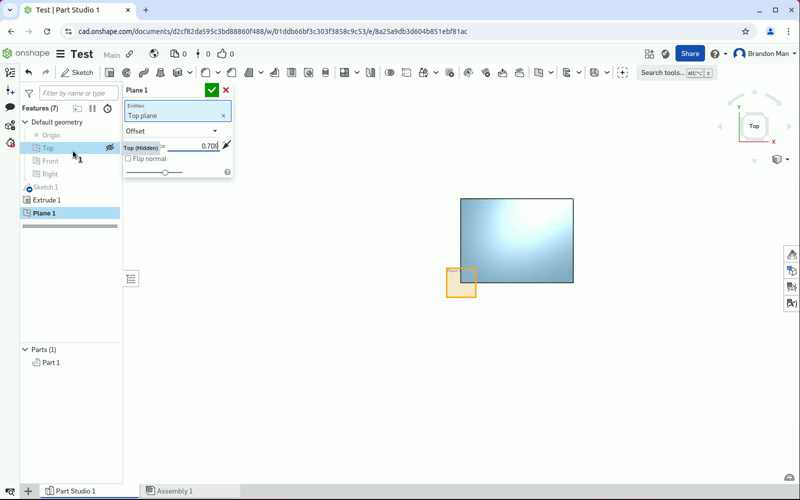
key(enter, 2)
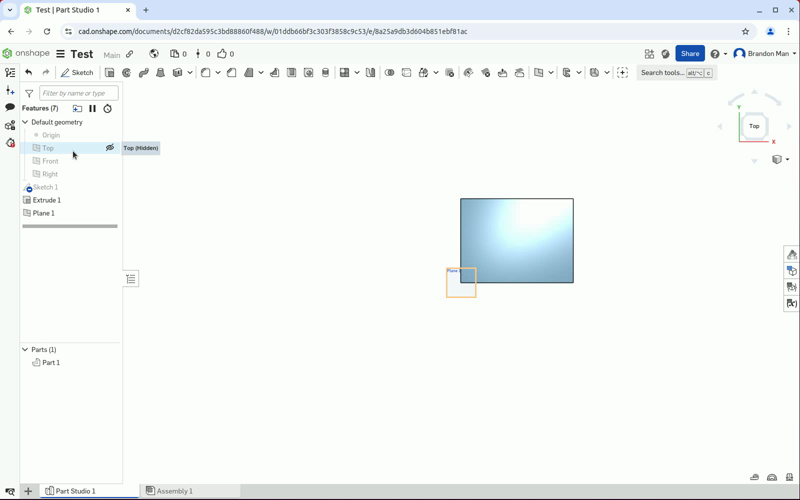
key(shift+s)
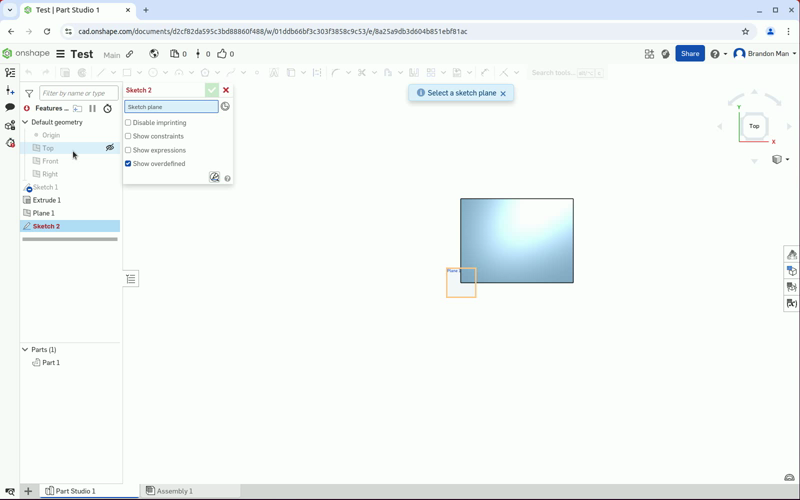
mouse_move(73, 215)
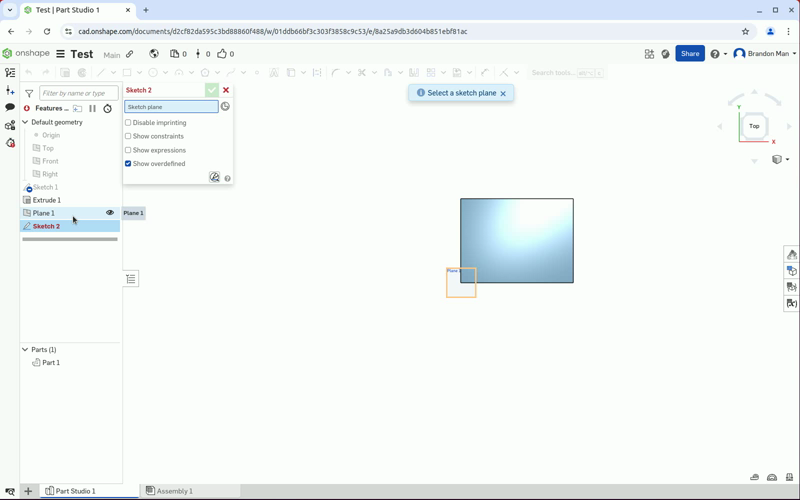
click(73, 215)
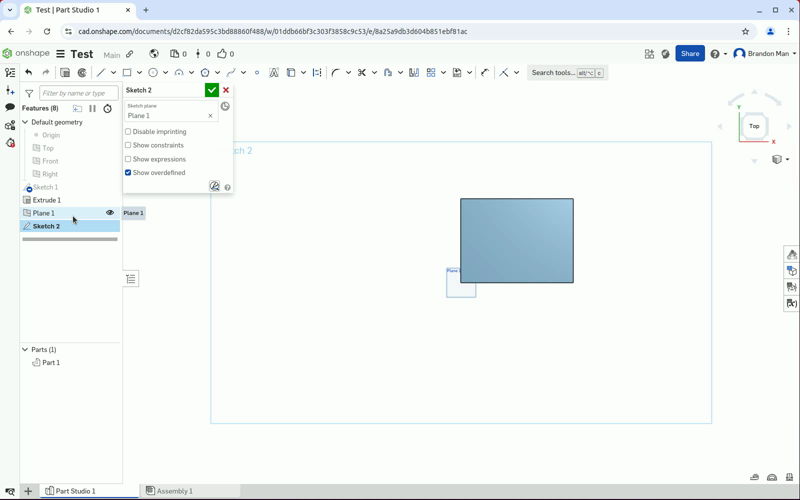
mouse_move(73, 352)
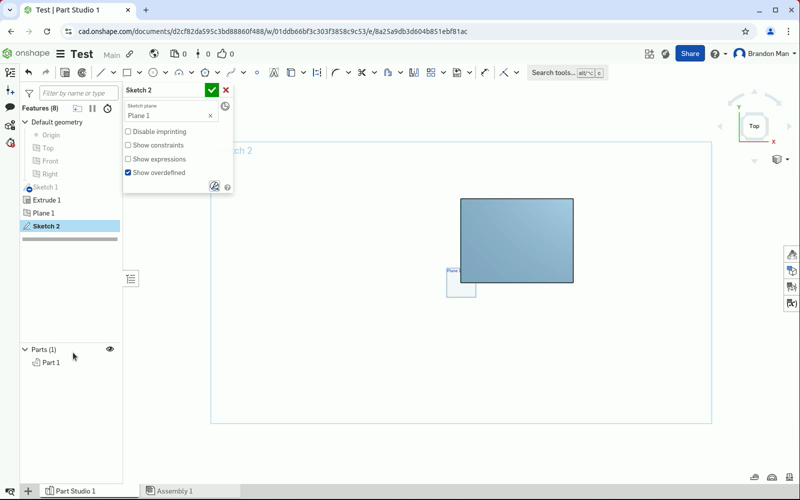
key(y)
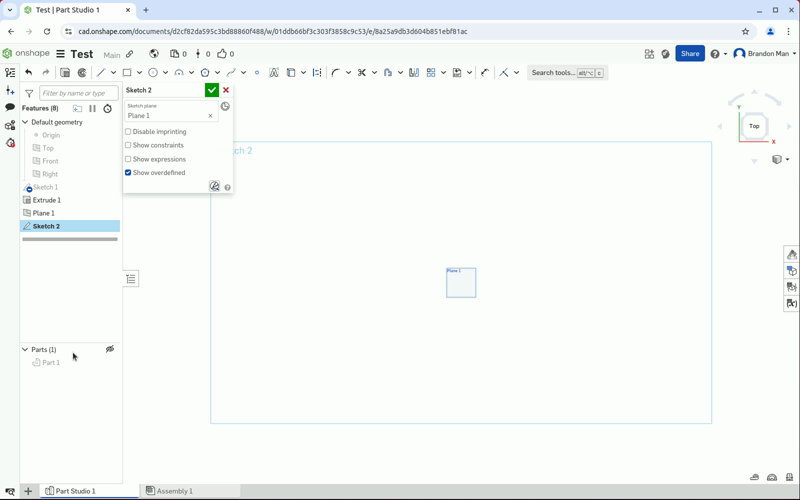
key(l)
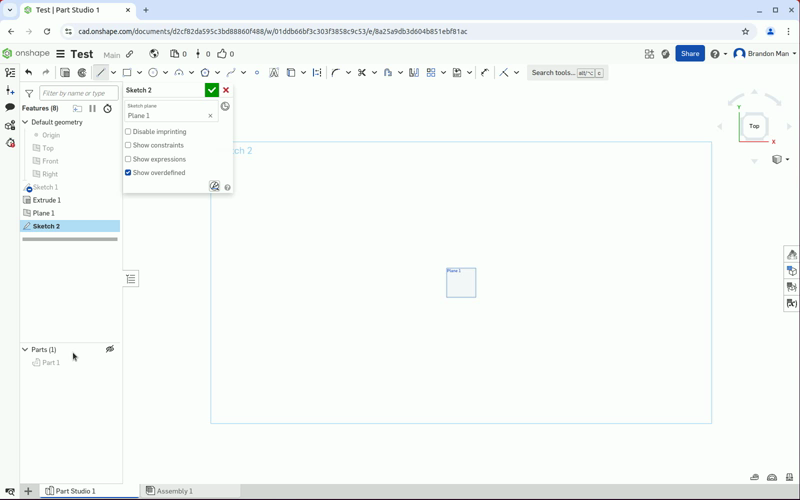
key_down(shift)
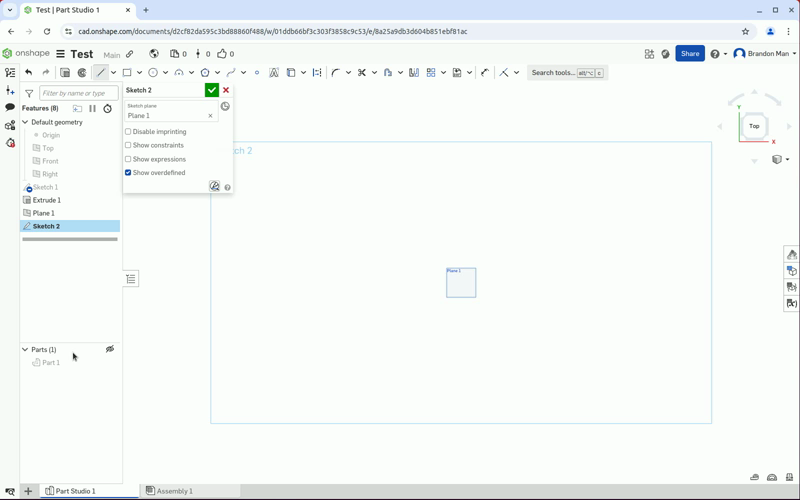
mouse_move(466, 276)
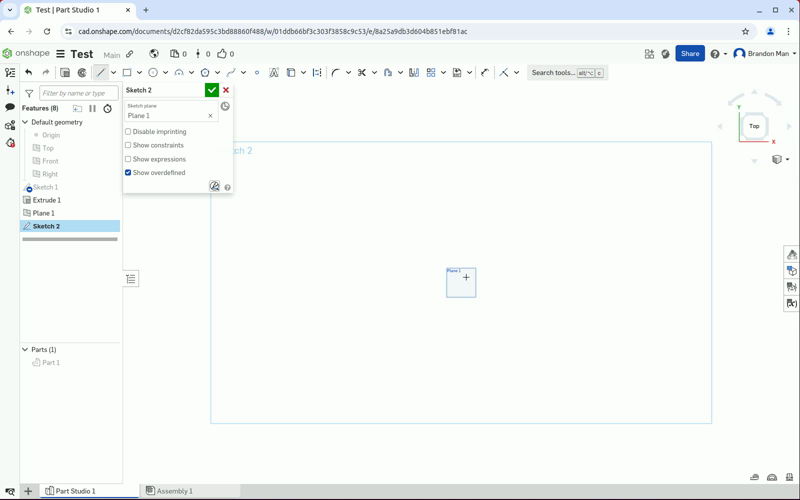
click(466, 276)
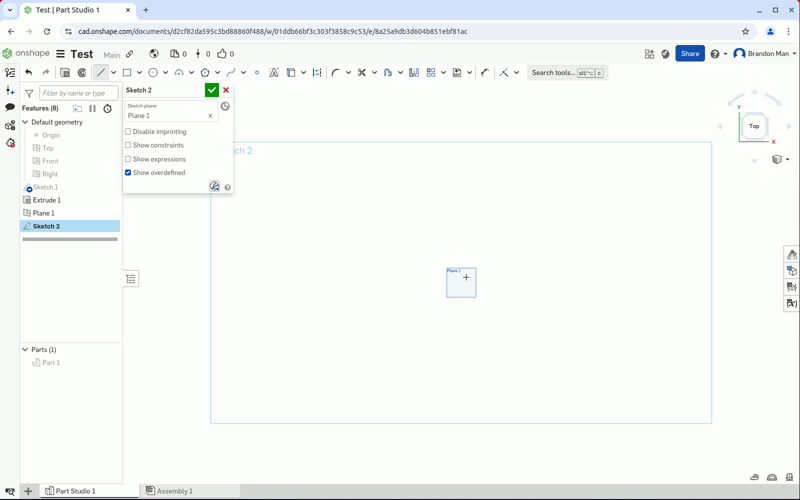
key_up(shift)
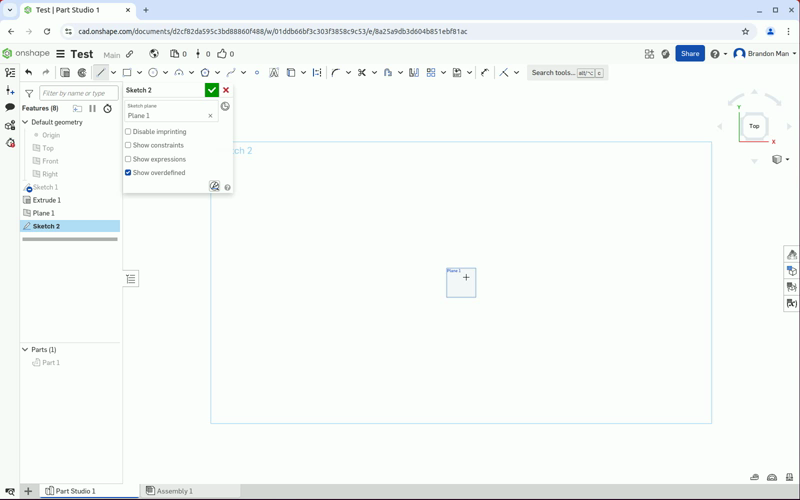
key_down(shift)
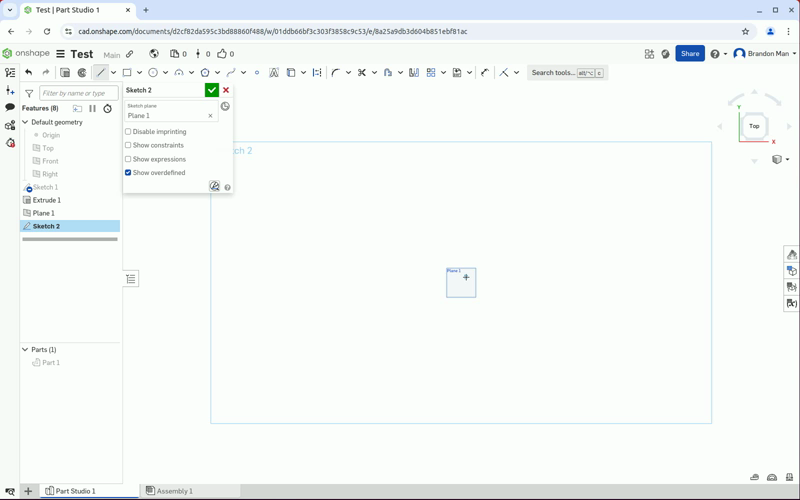
mouse_move(567, 276)
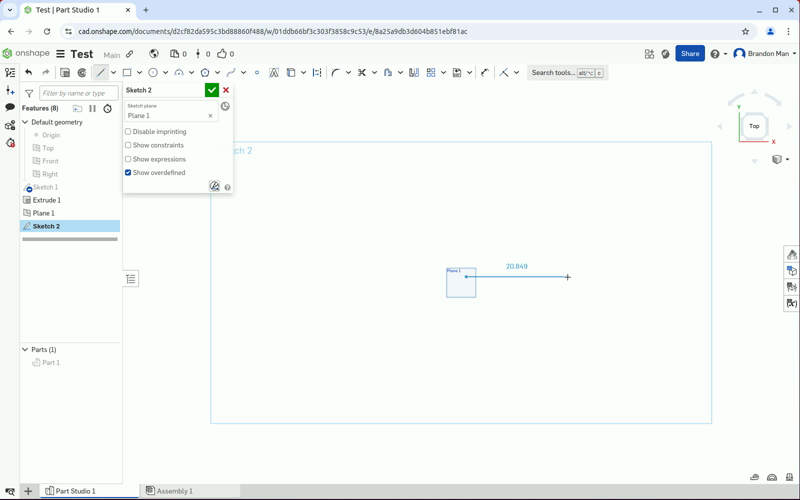
click(567, 276)
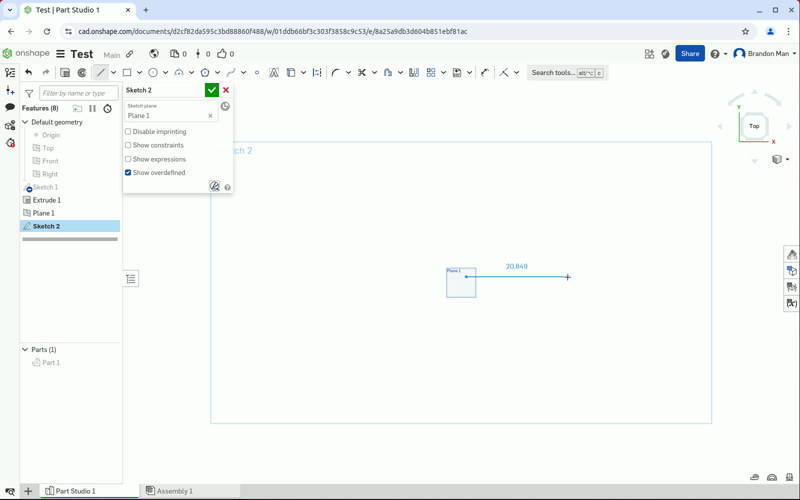
key_up(shift)
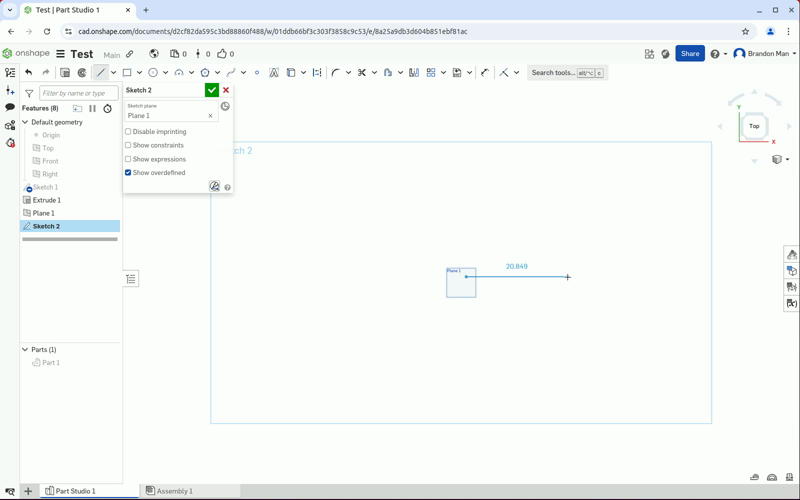
key_down(shift)
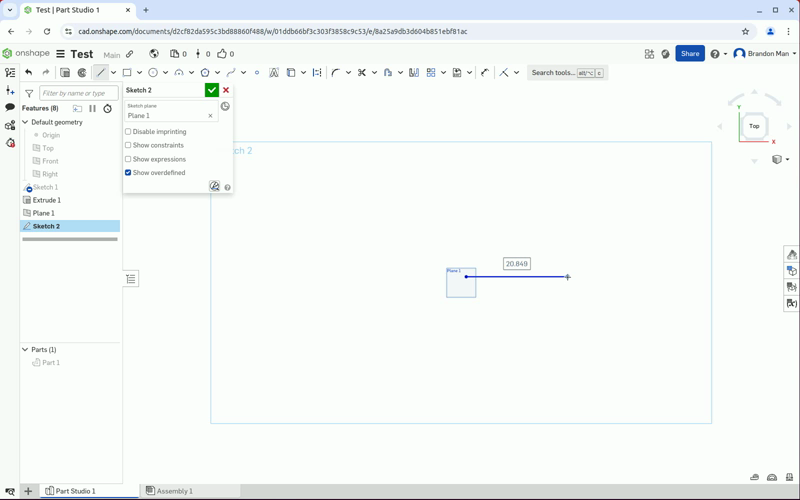
mouse_move(567, 203)
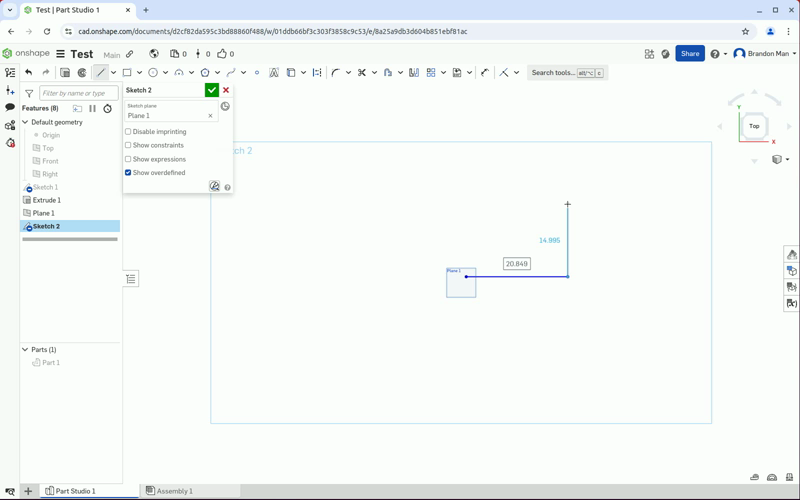
click(567, 203)
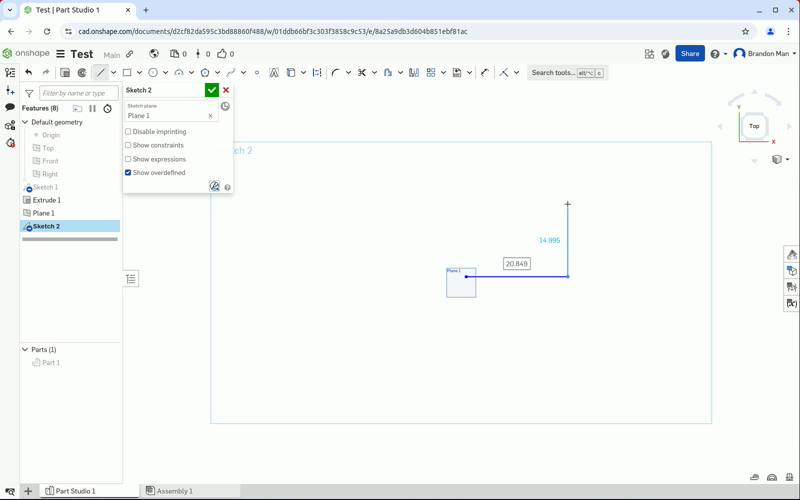
key_up(shift)
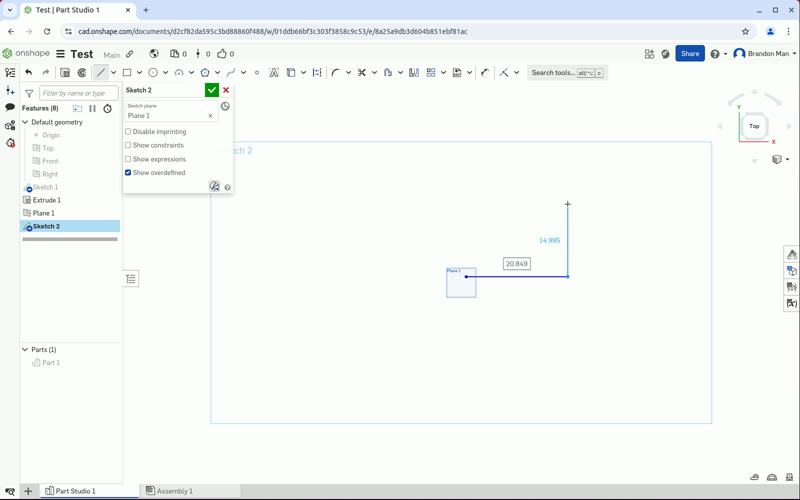
key_down(shift)
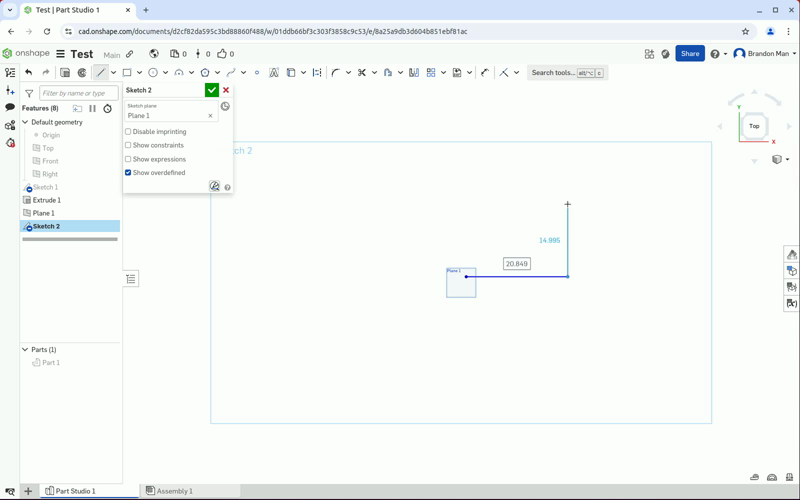
mouse_move(466, 203)
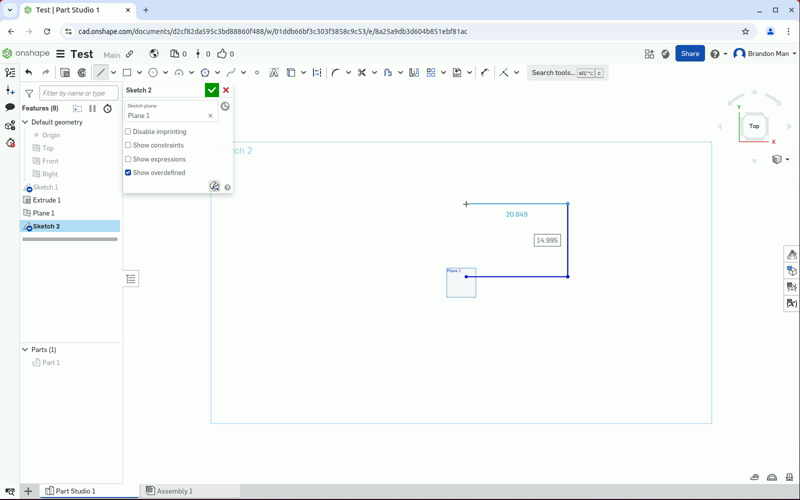
click(466, 203)
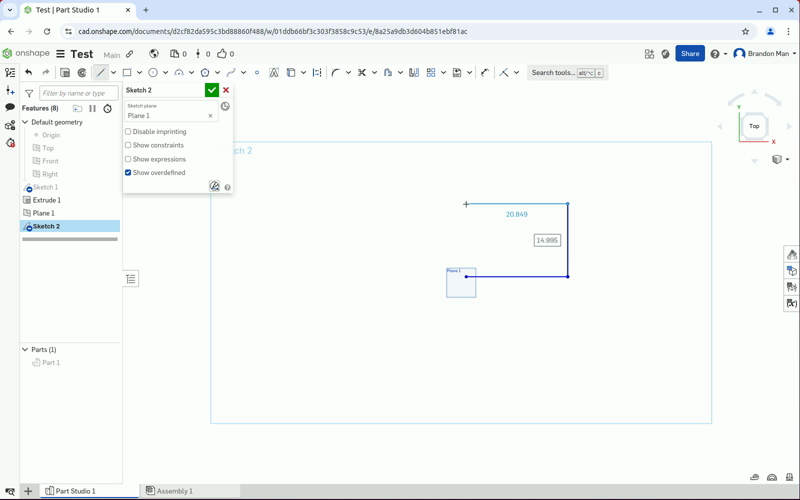
key_up(shift)
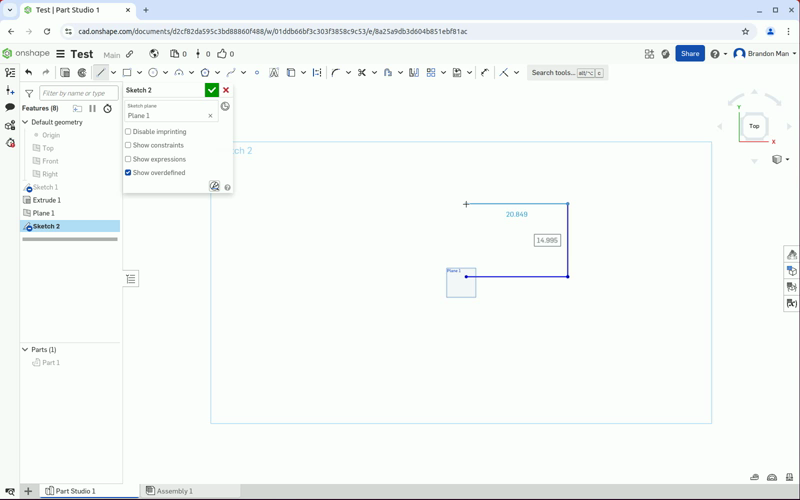
key_down(shift)
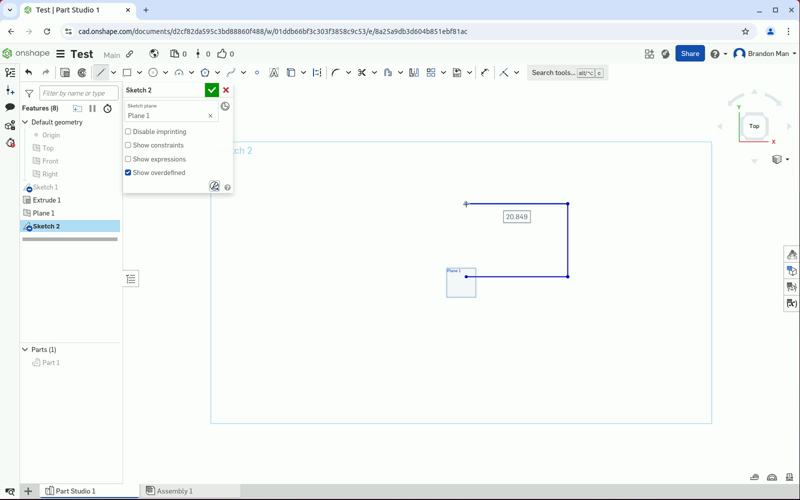
mouse_move(466, 276)
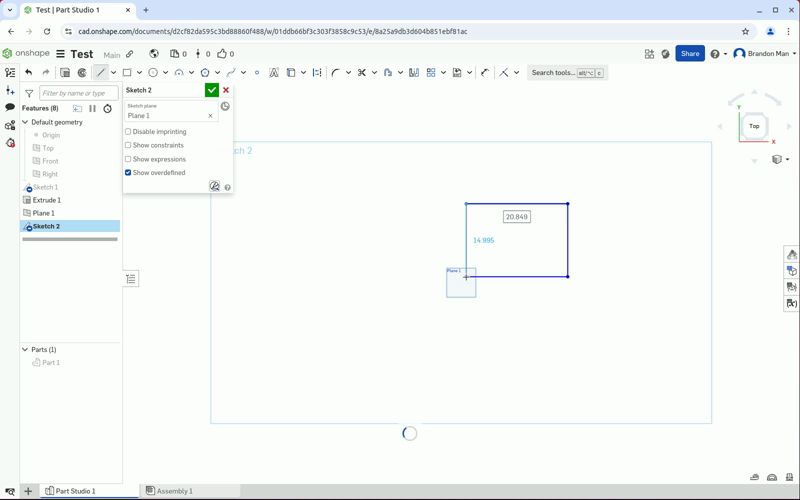
key_up(shift)
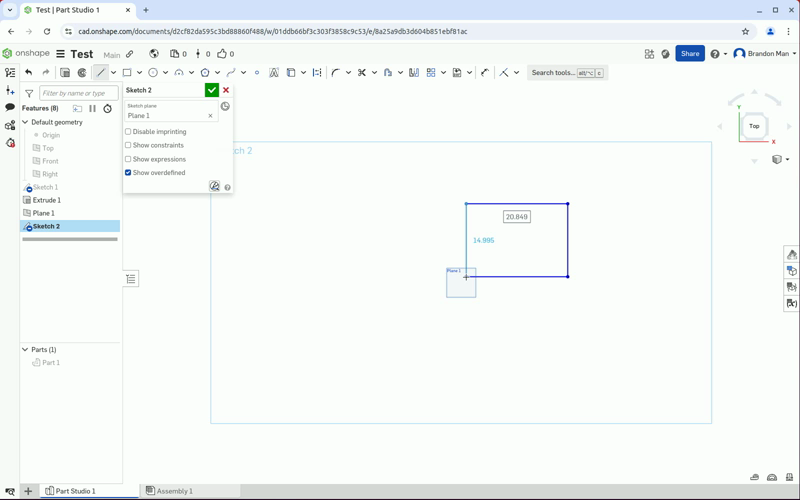
click(466, 276)
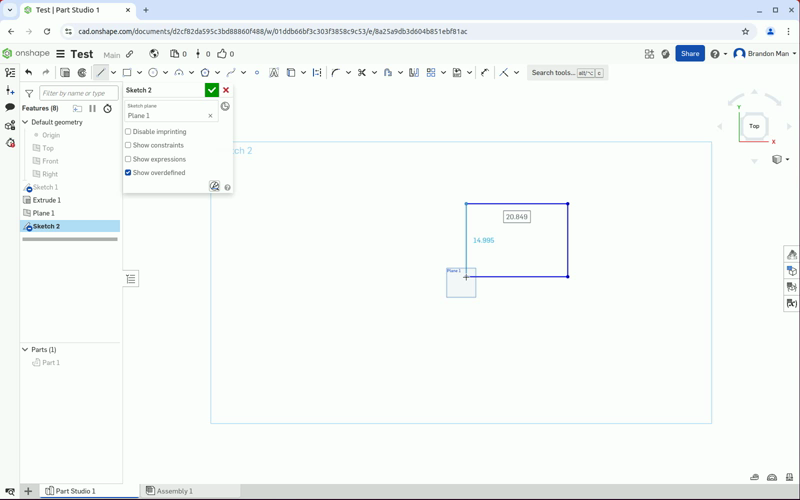
key(esc)
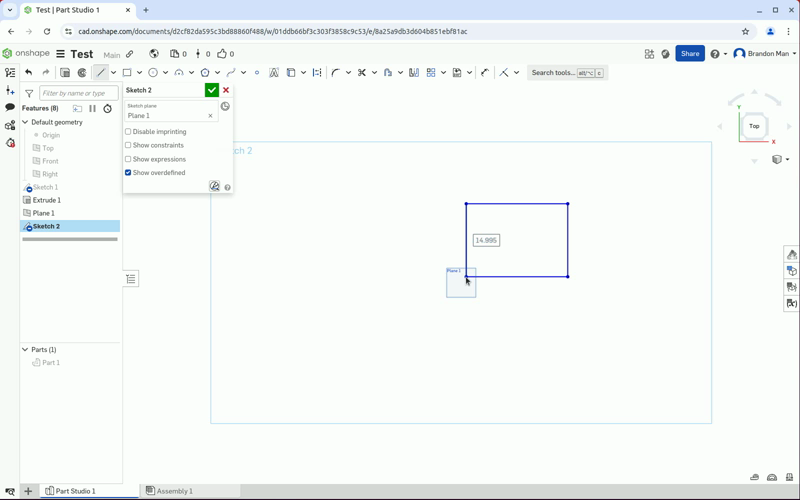
mouse_move(554, 244)
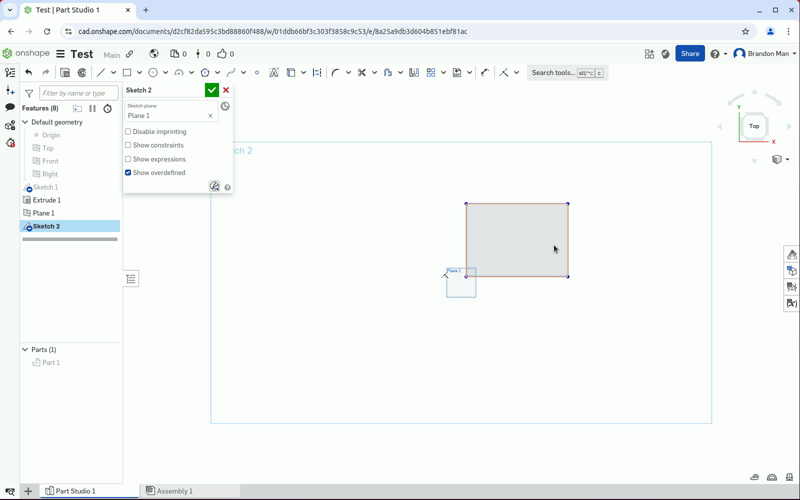
click(554, 244)
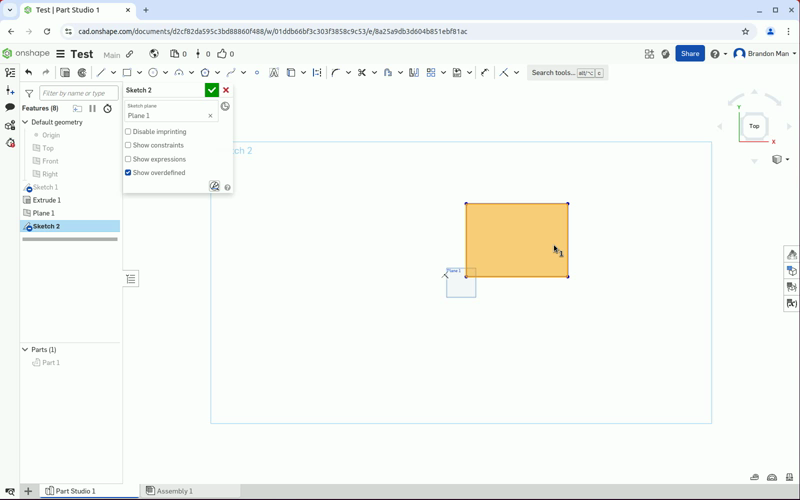
mouse_move(73, 352)
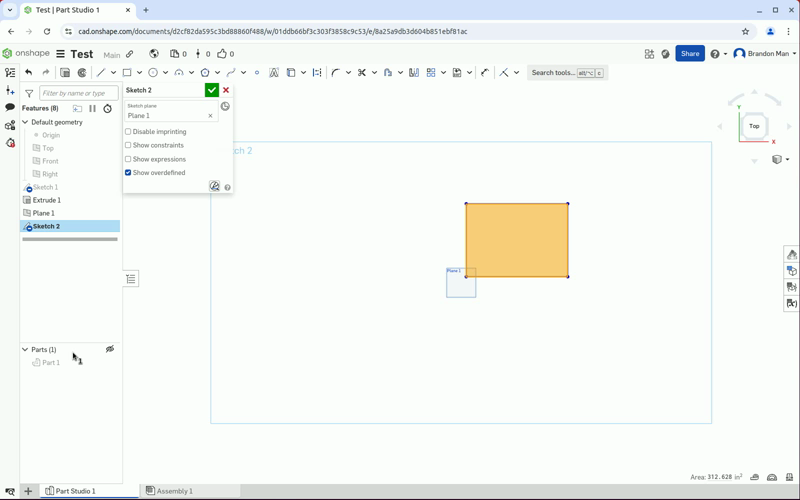
key(shift+y)
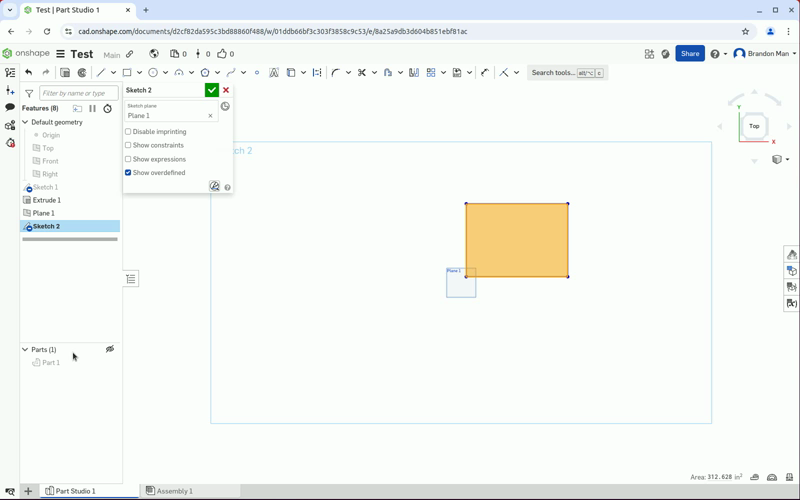
key(shift+e)
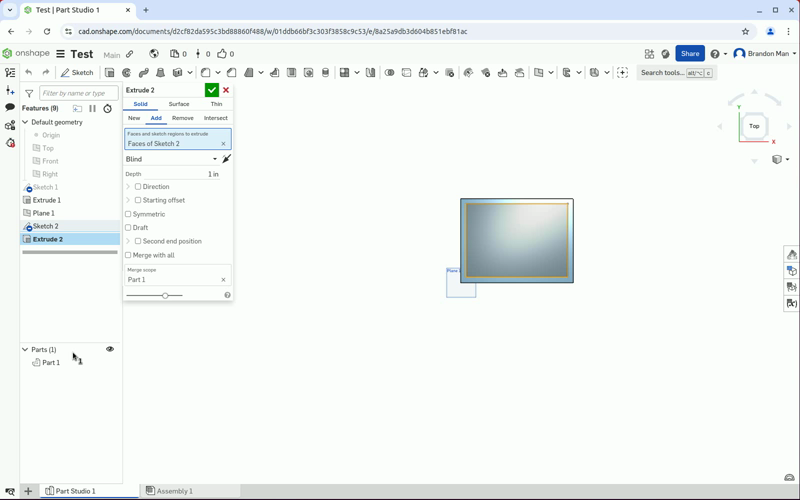
mouse_move(143, 106)
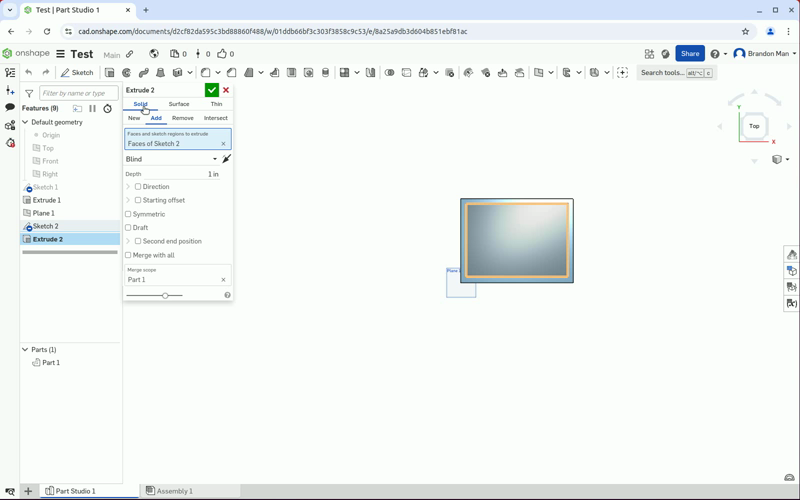
click(143, 106)
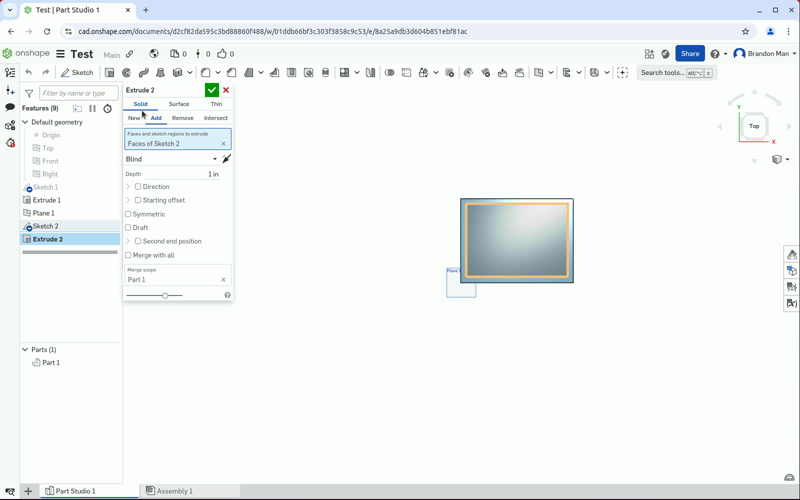
mouse_move(137, 120)
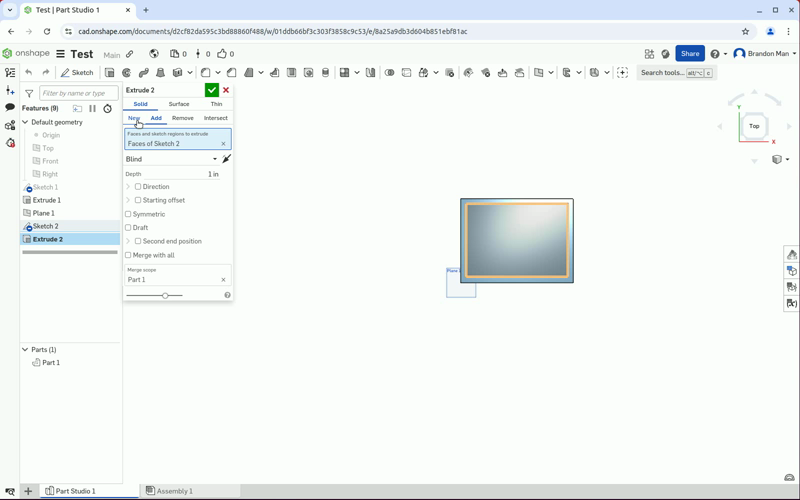
click(137, 120)
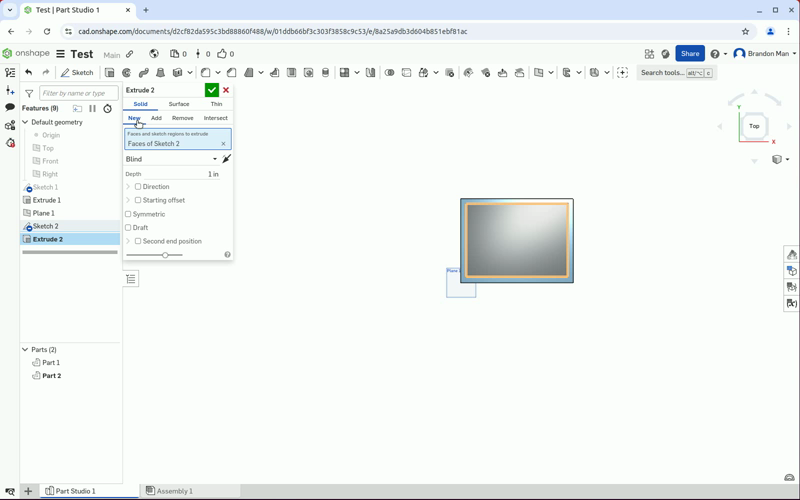
key(tab, 4)
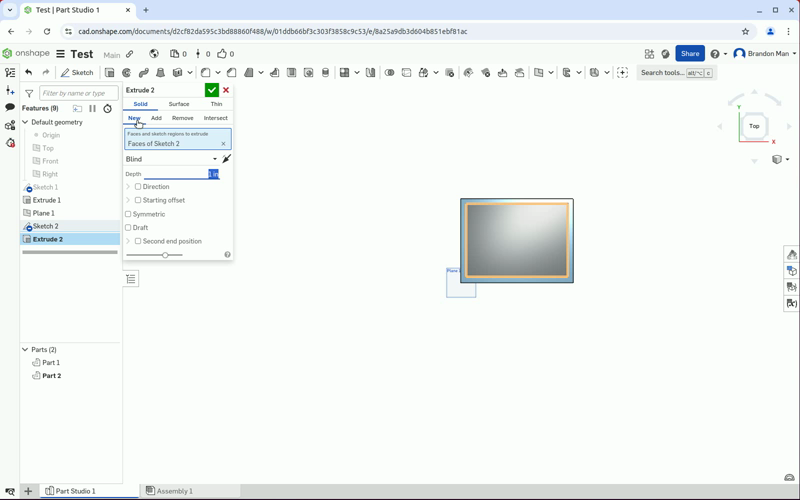
text(0.722)
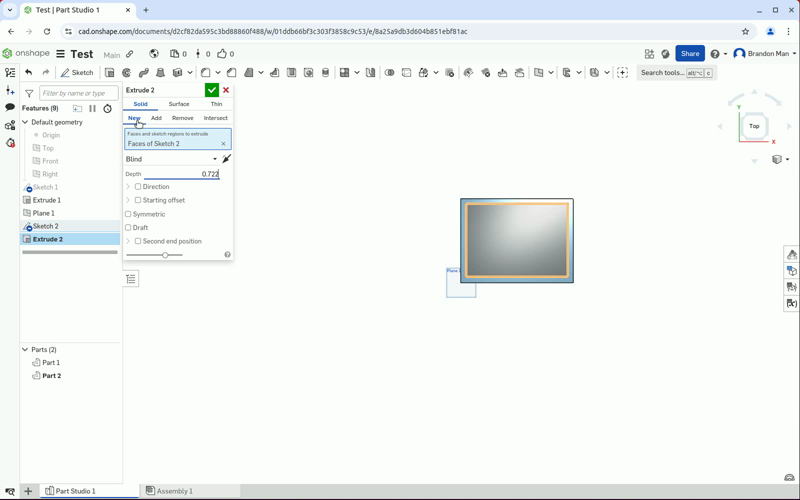
key(enter)
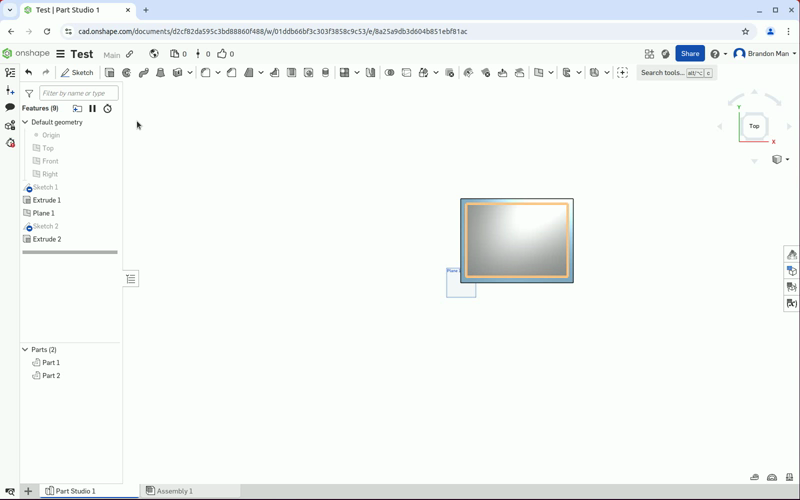
key(shift+h)
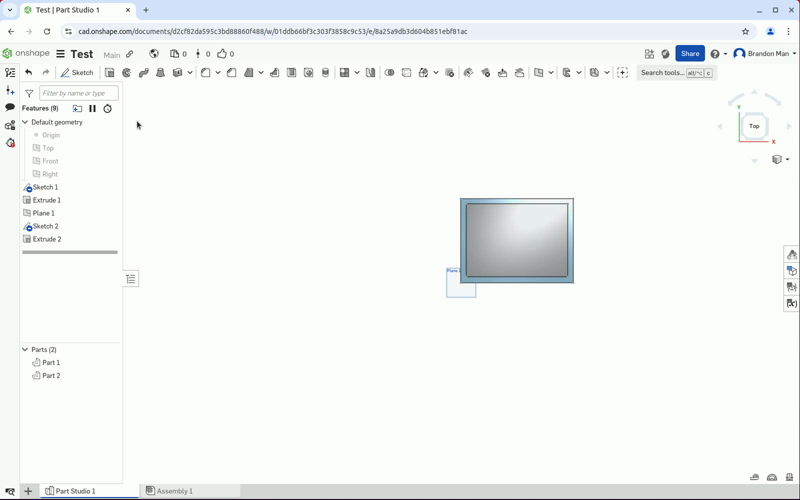
key(shift+h)
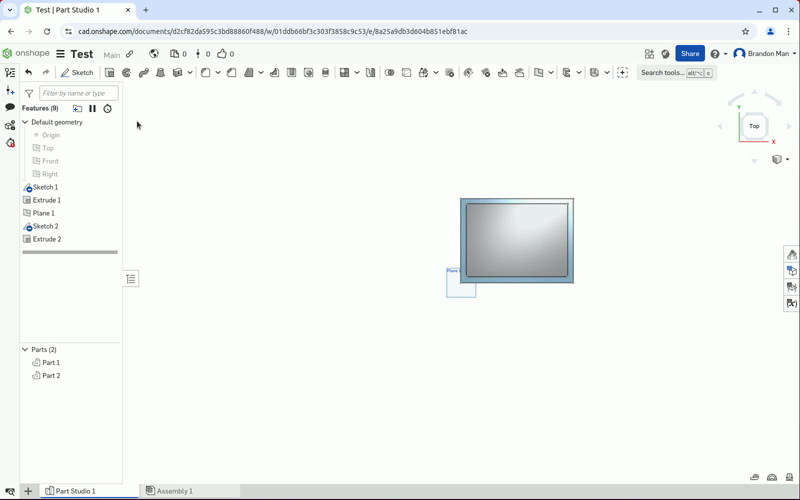
key(shift+7)
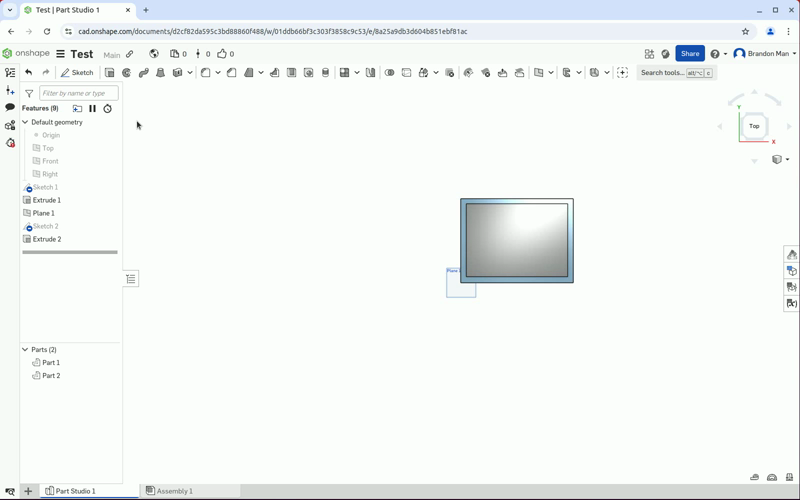
key(up, 3)
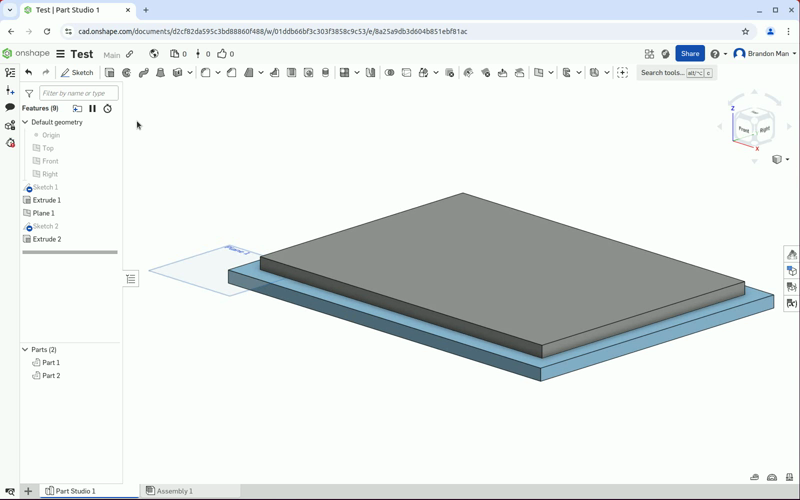
key(left, 3)
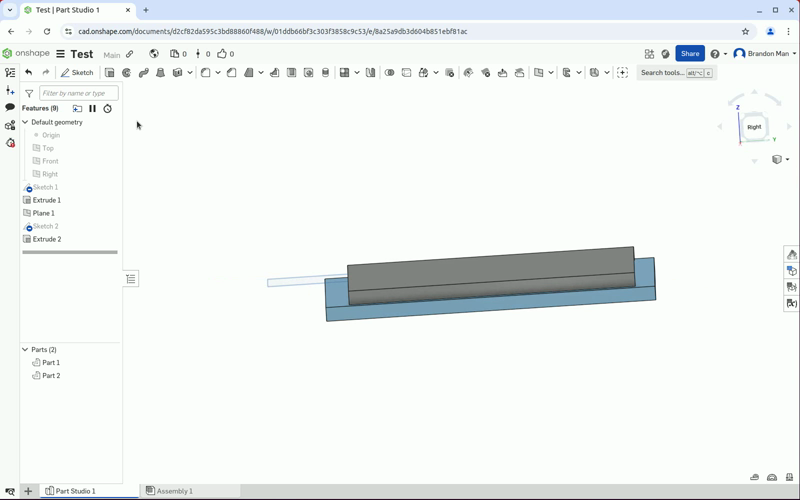
key(right, 3)
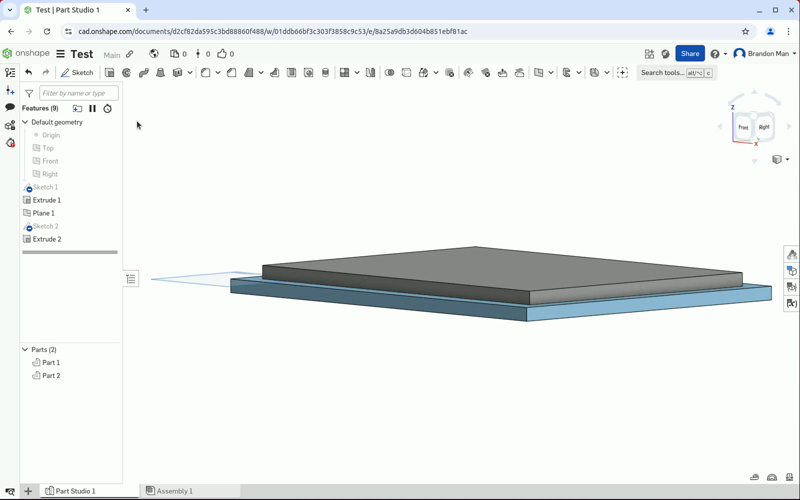
key(down, 3)
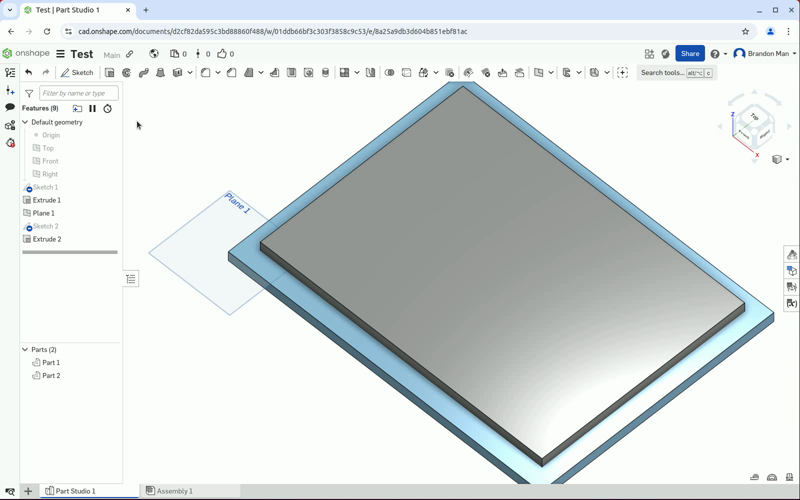
mouse_move(73, 189)
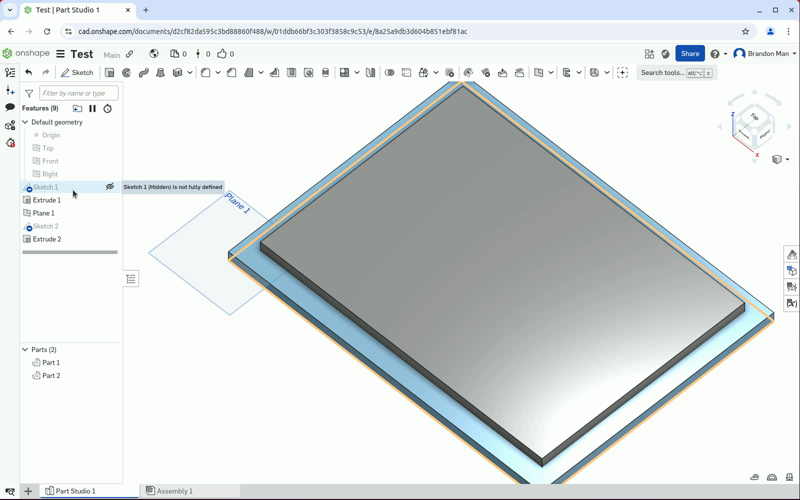
click(73, 189)